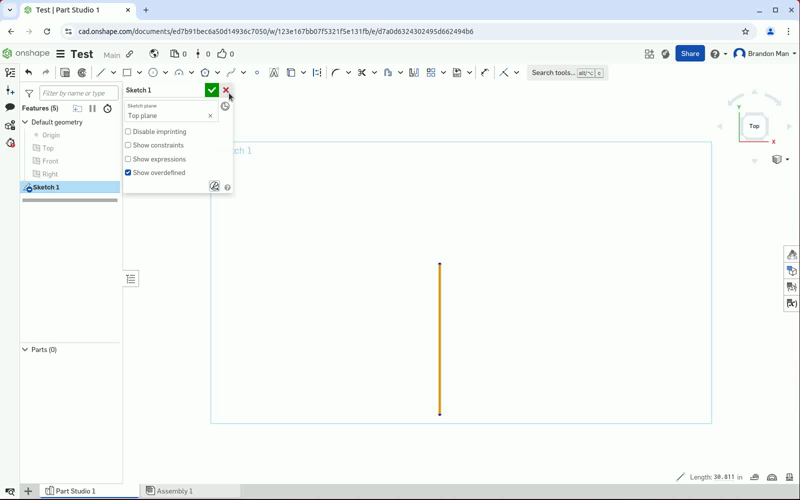
key(shift+h)
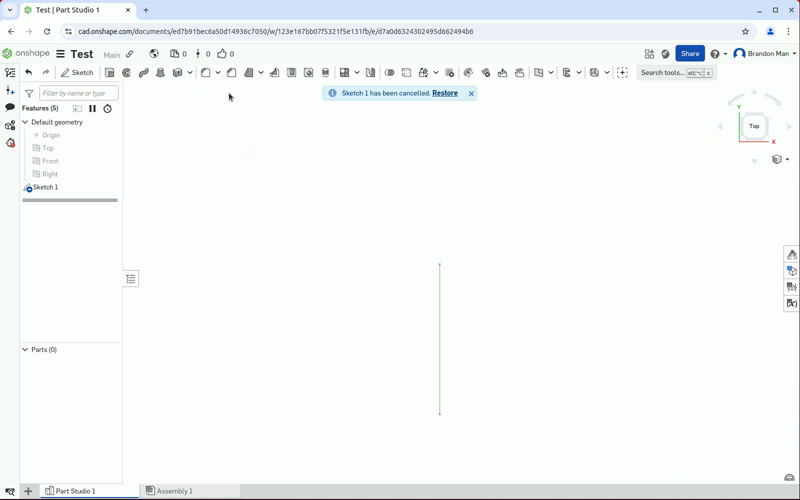
key(shift+s)
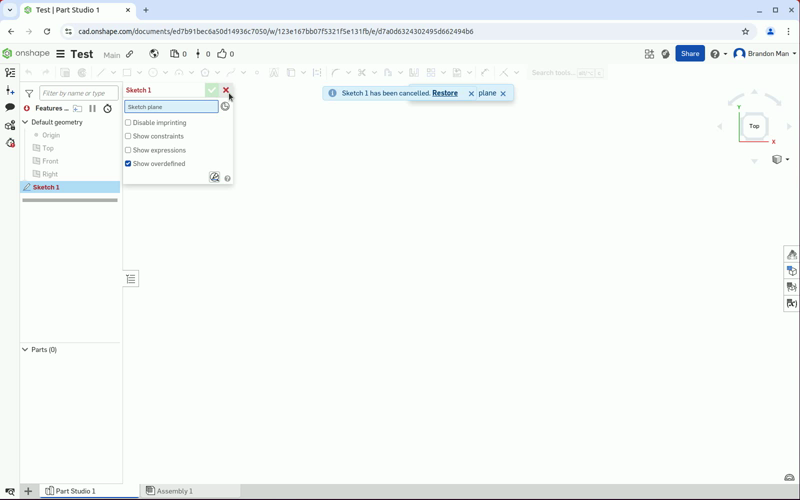
mouse_move(73, 150)
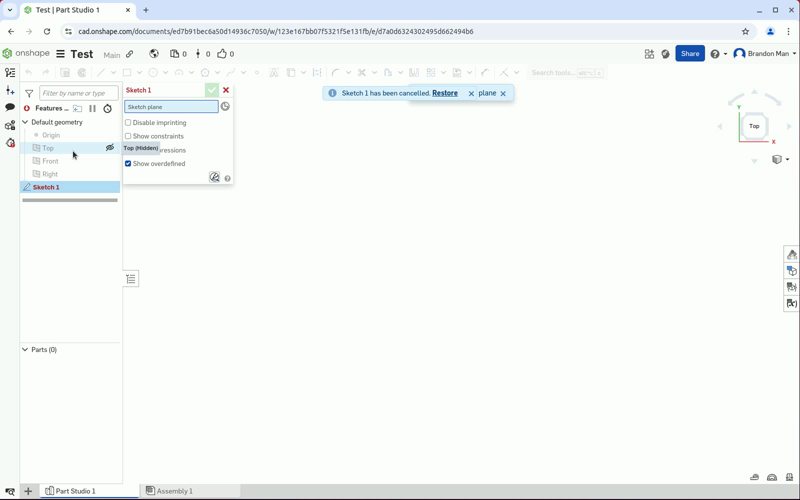
click(73, 150)
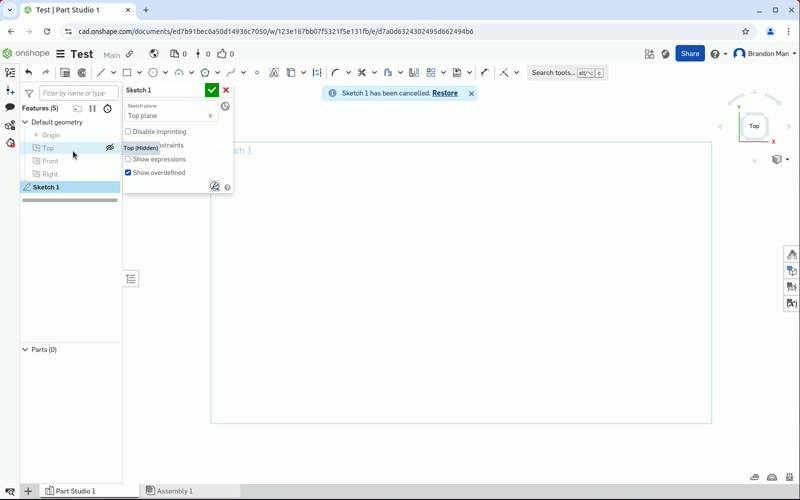
mouse_move(73, 352)
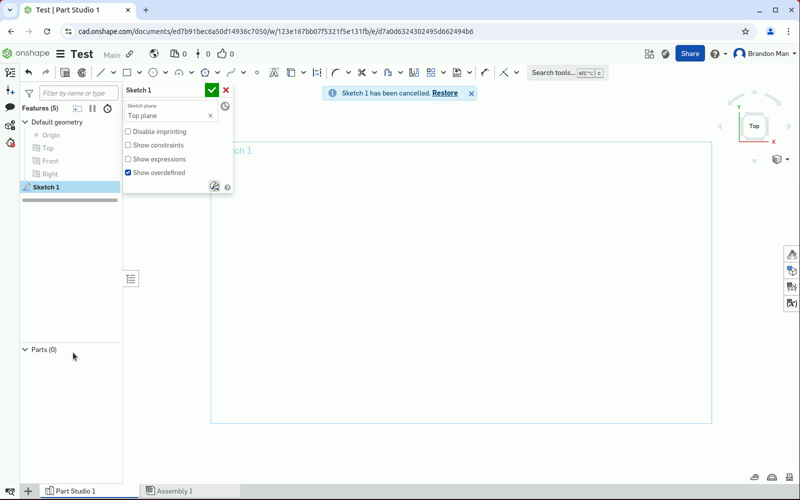
key(y)
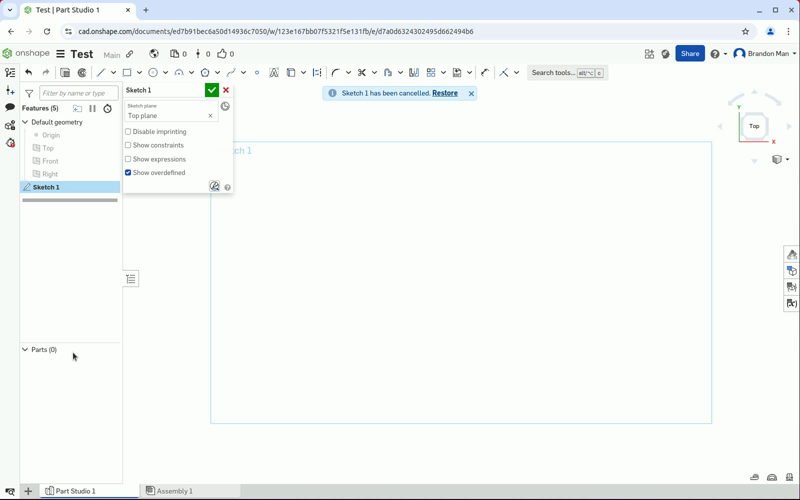
key(c)
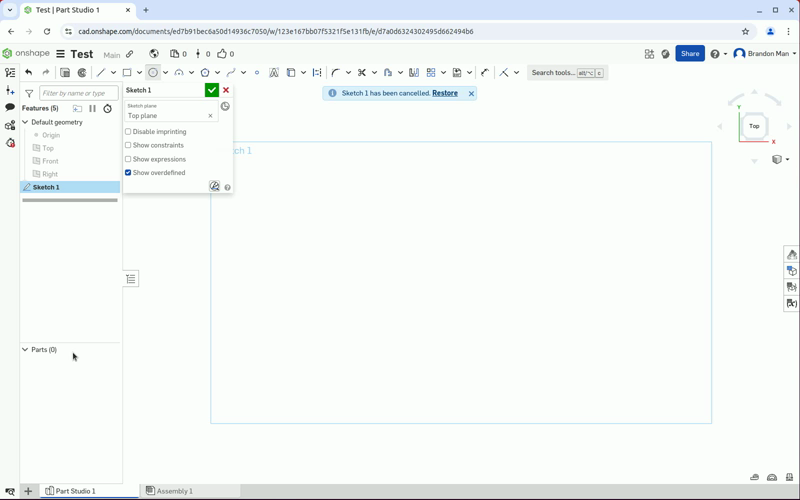
key_down(shift)
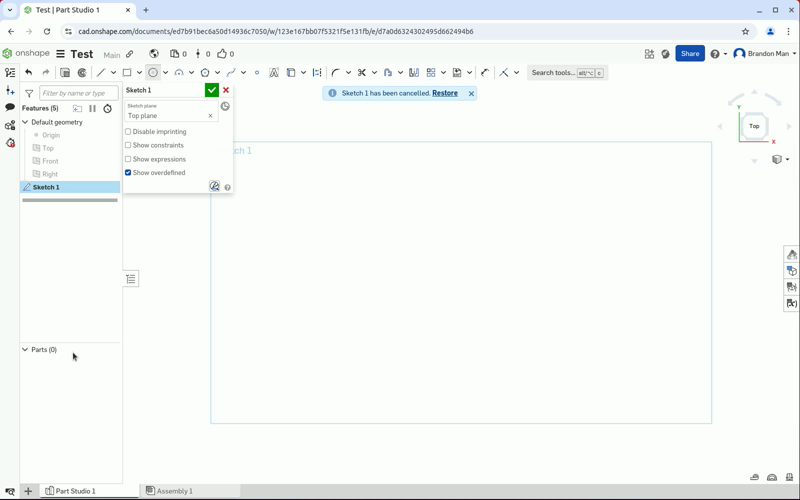
mouse_move(461, 282)
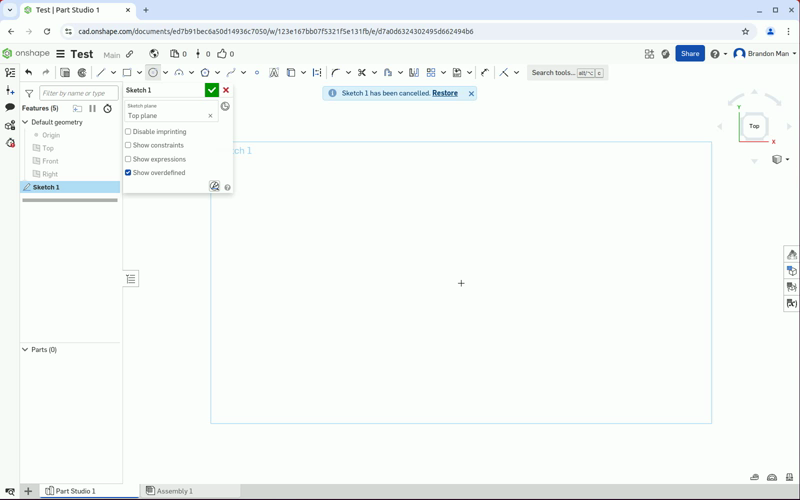
click(461, 282)
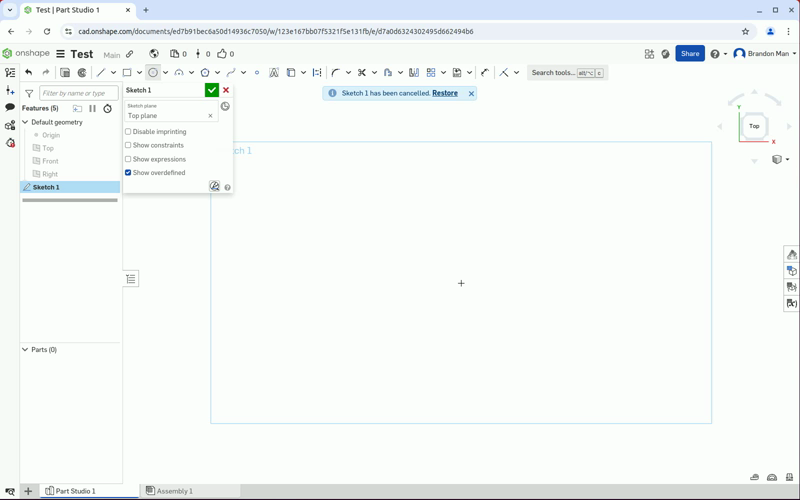
key_up(shift)
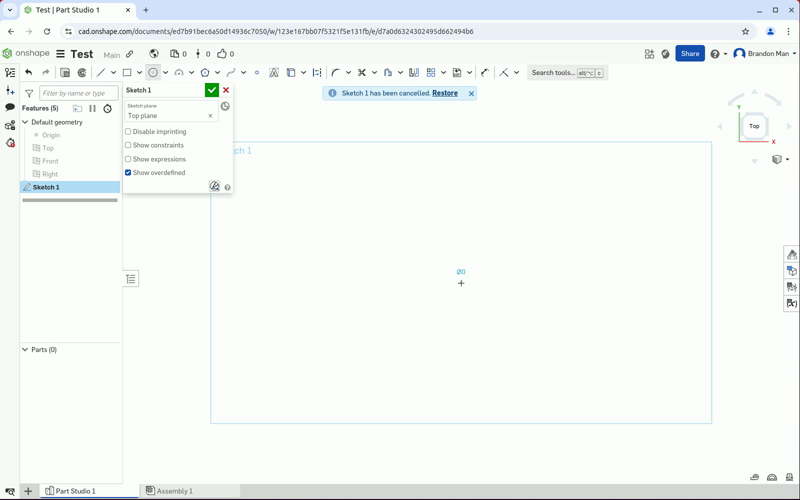
mouse_move(574, 282)
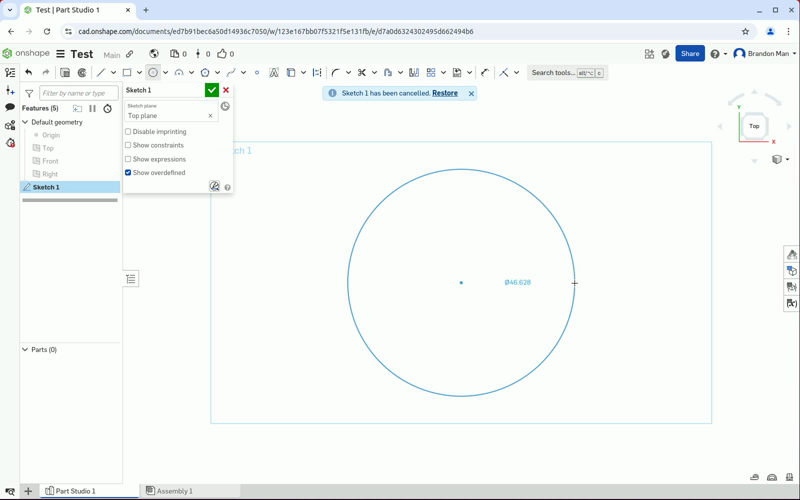
click(574, 282)
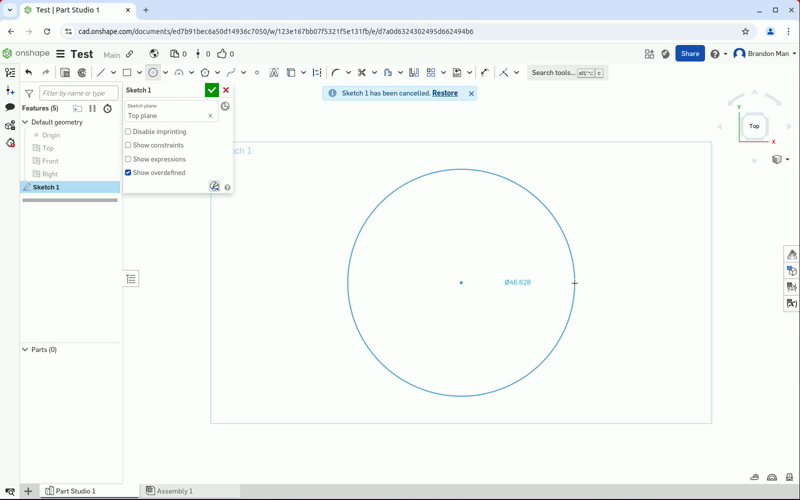
key(esc)
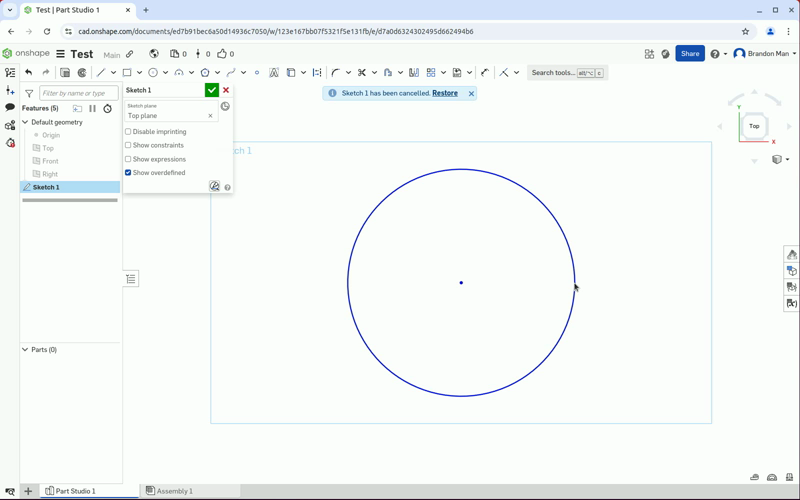
key(c)
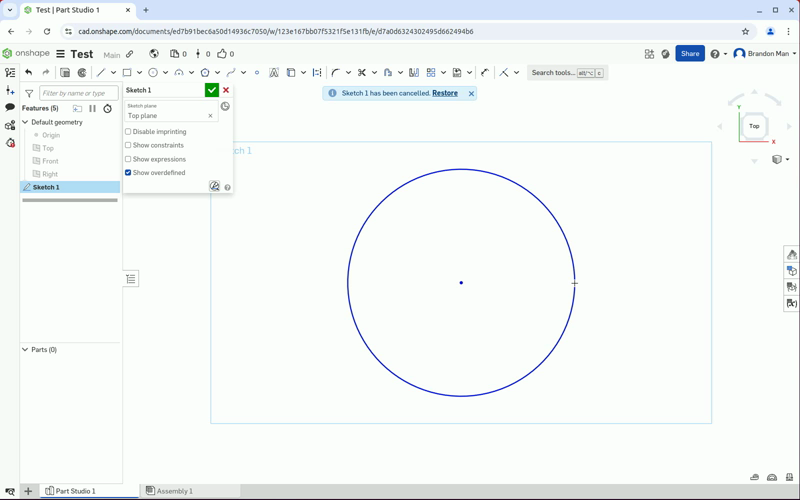
key_down(shift)
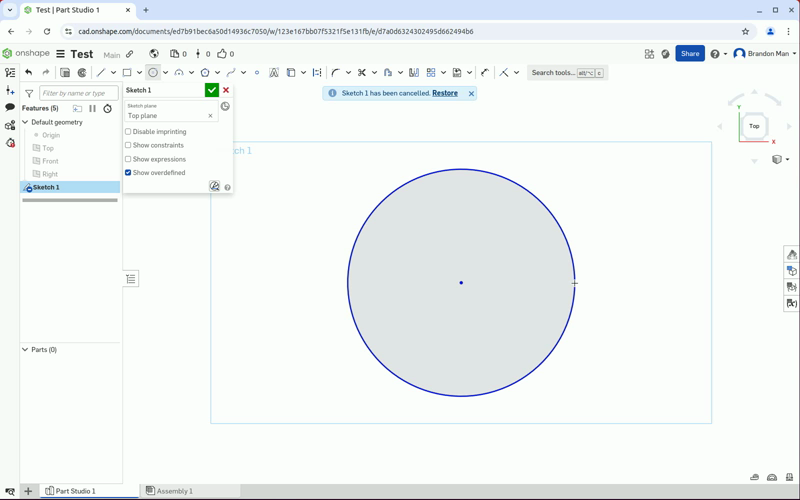
mouse_move(461, 282)
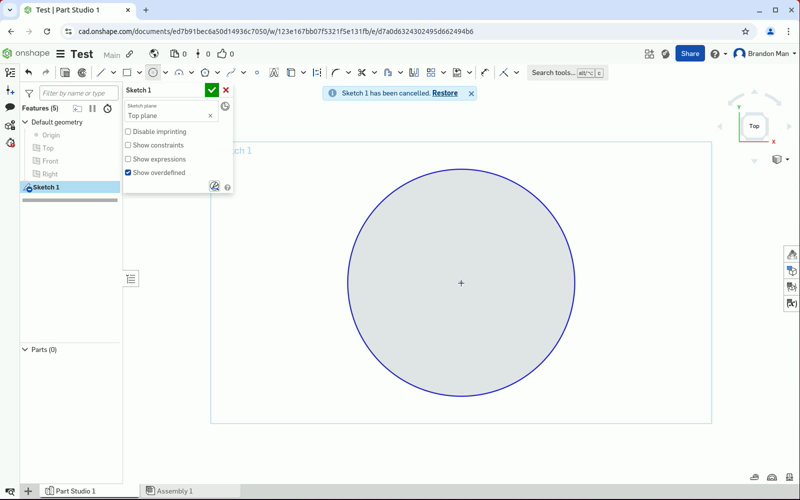
click(461, 282)
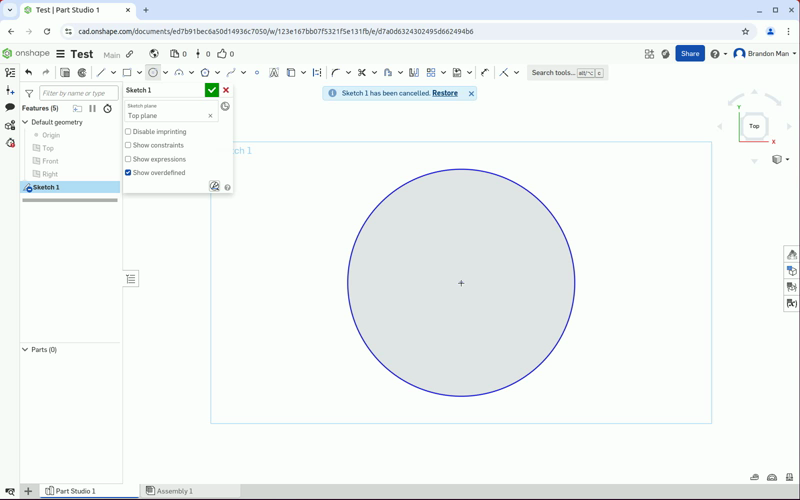
key_up(shift)
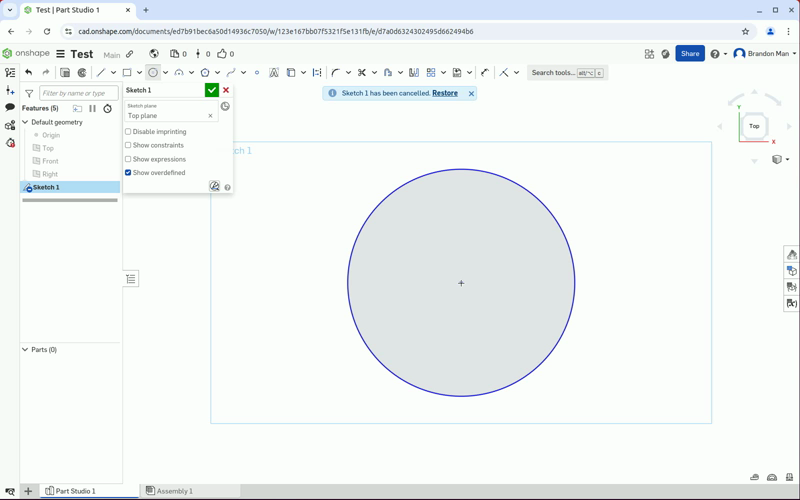
mouse_move(506, 282)
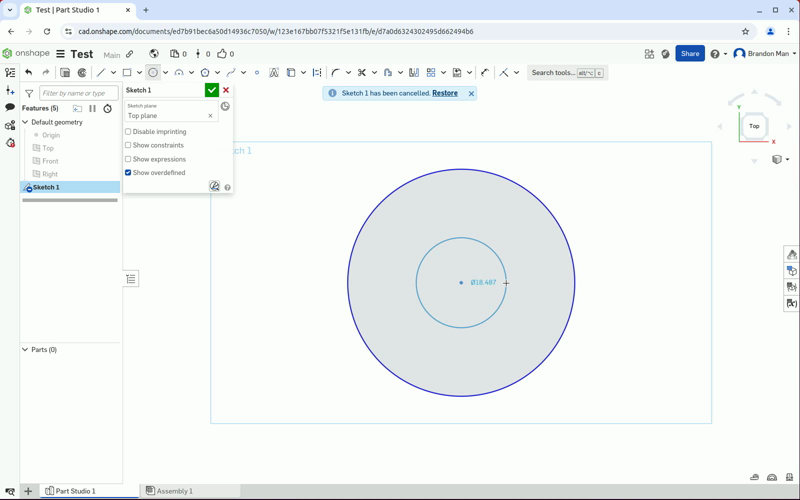
click(506, 282)
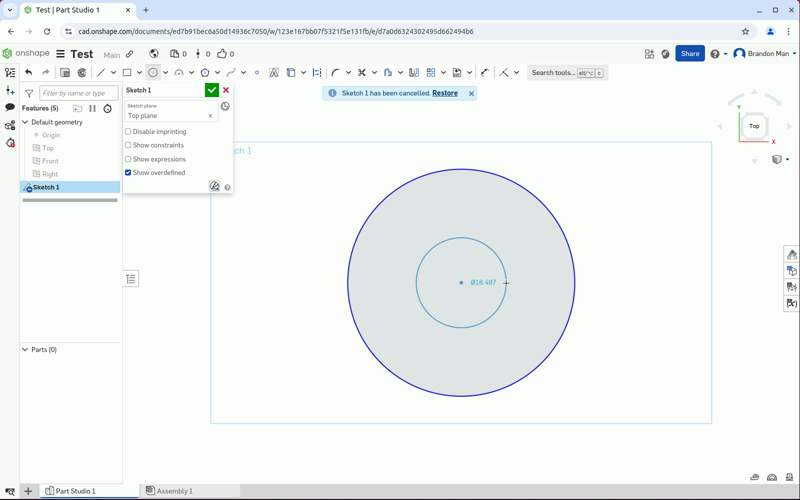
key(esc)
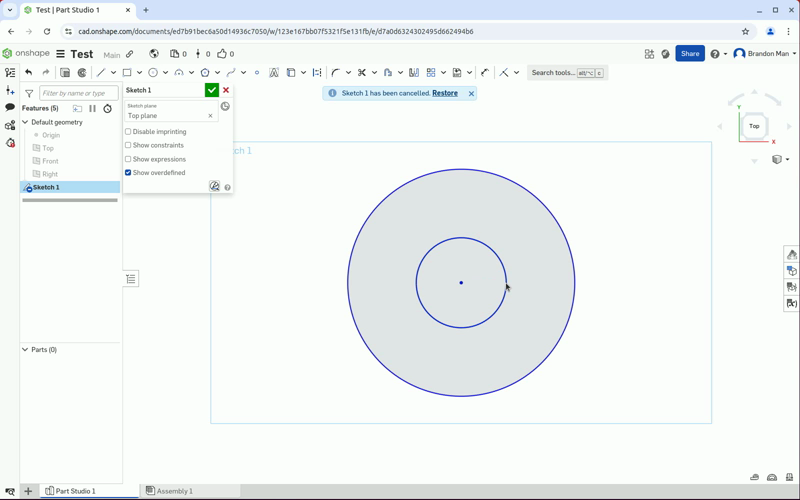
mouse_move(432, 209)
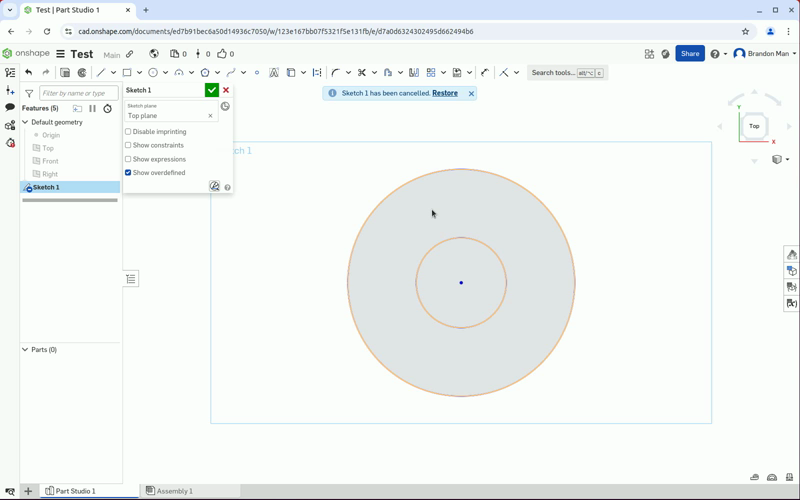
click(432, 209)
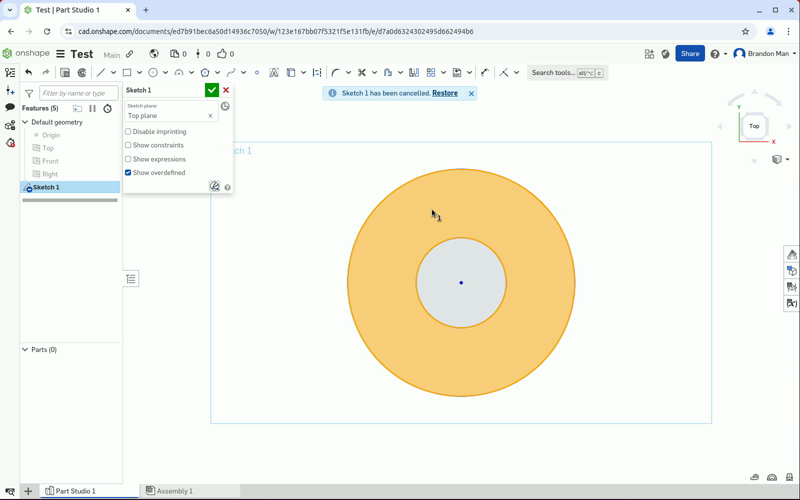
mouse_move(73, 352)
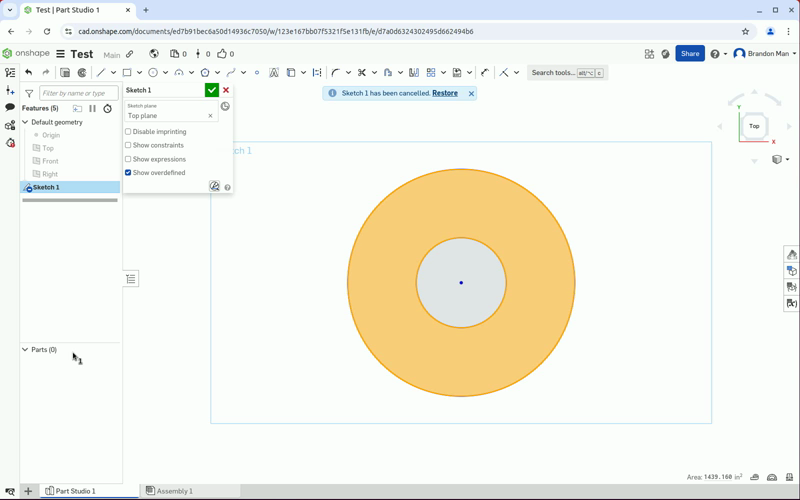
key(shift+y)
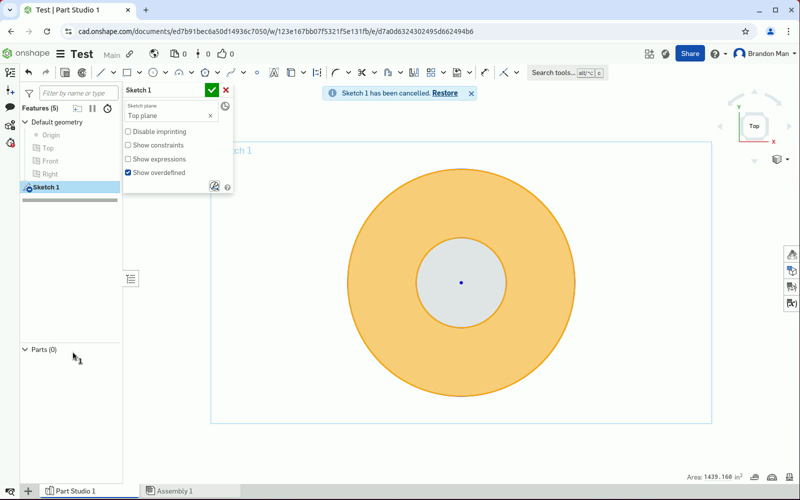
key(shift+e)
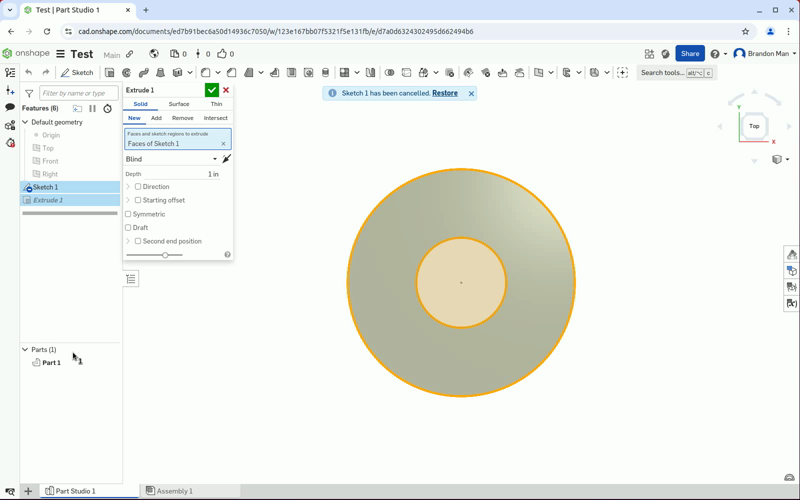
mouse_move(143, 106)
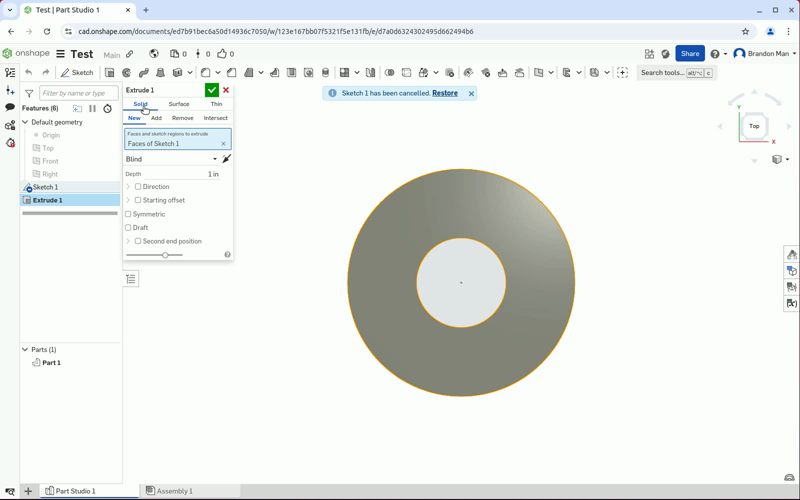
click(143, 106)
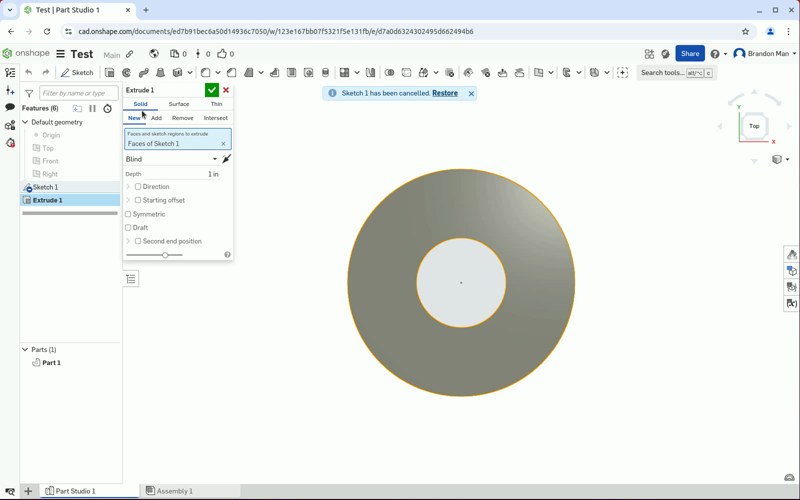
mouse_move(137, 120)
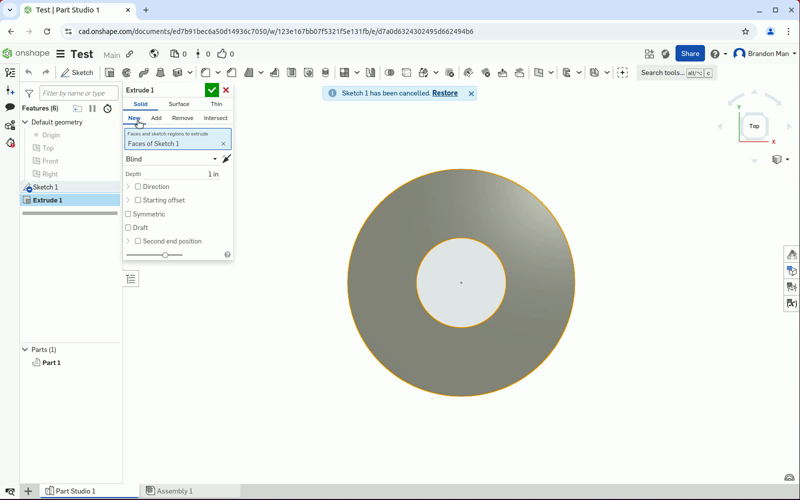
click(137, 120)
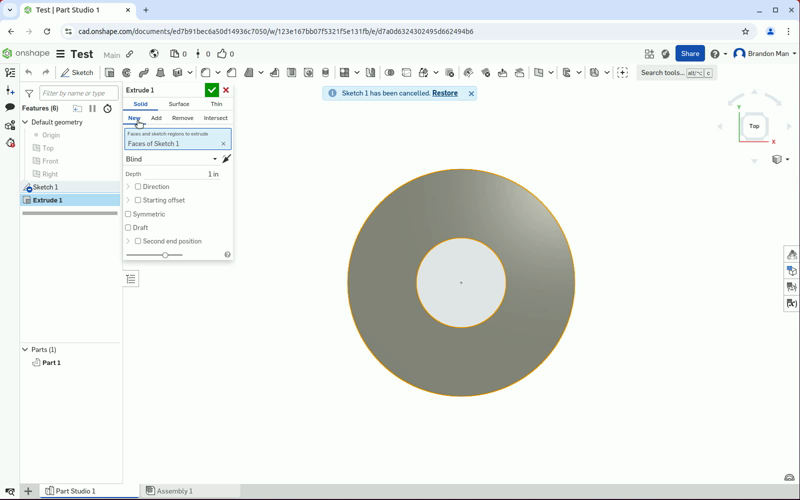
key(tab, 4)
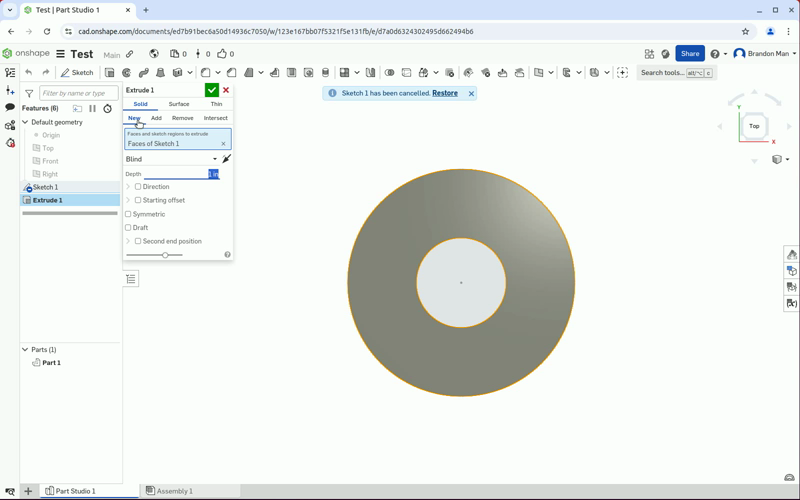
text(-4.574)
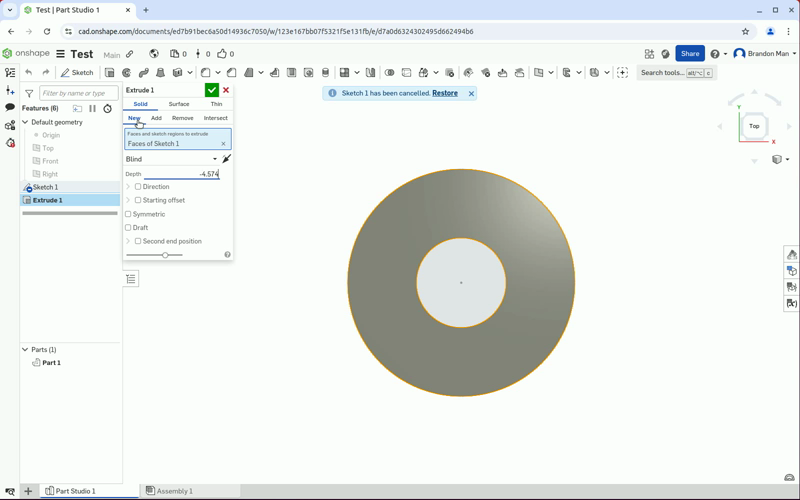
key(enter)
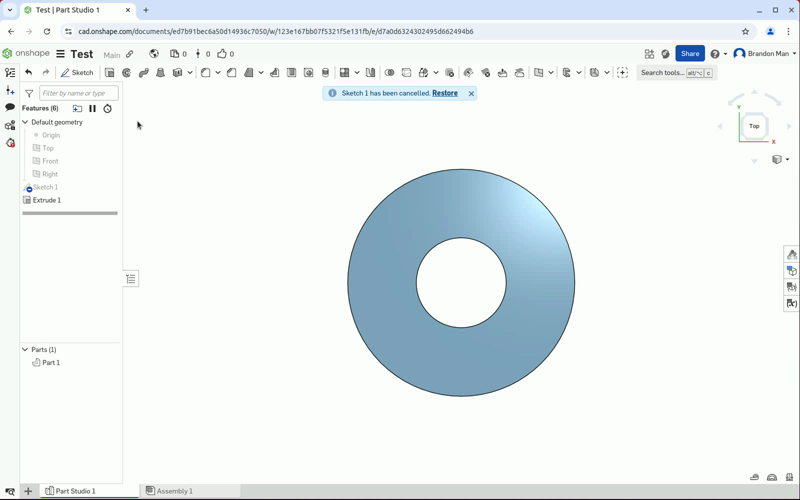
key(shift+h)
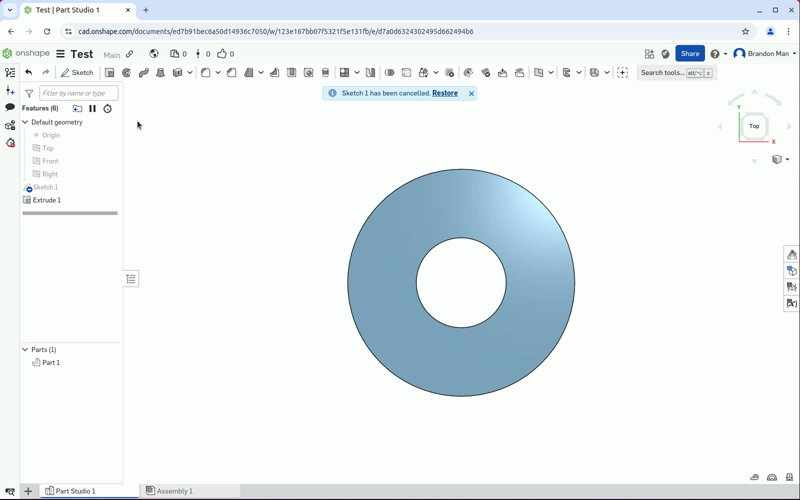
key(shift+h)
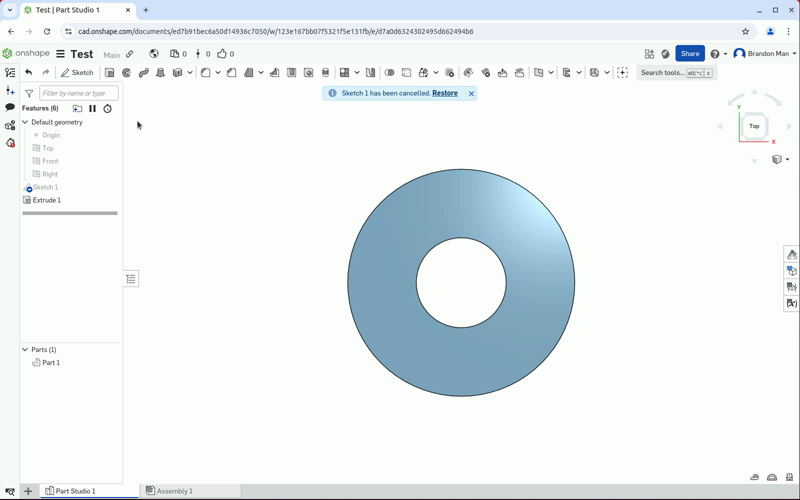
mouse_move(73, 189)
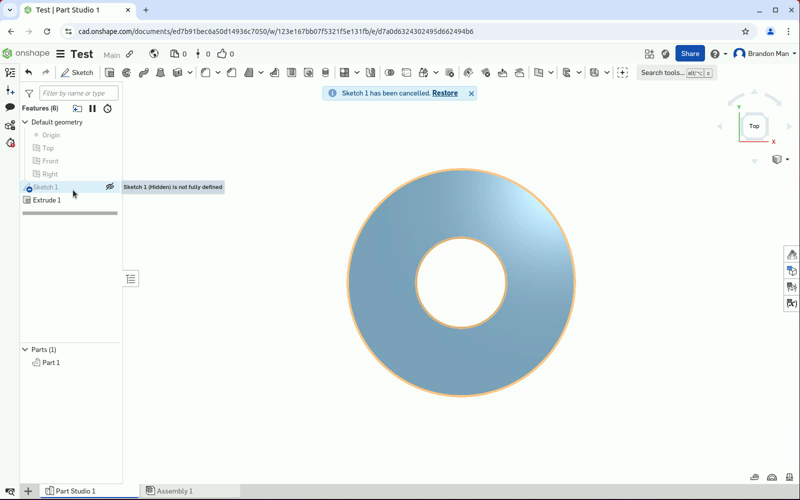
click(73, 189)
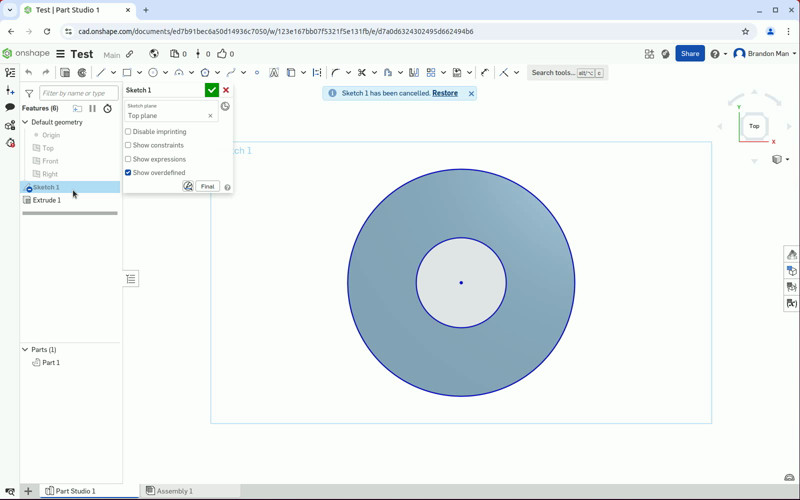
mouse_move(229, 92)
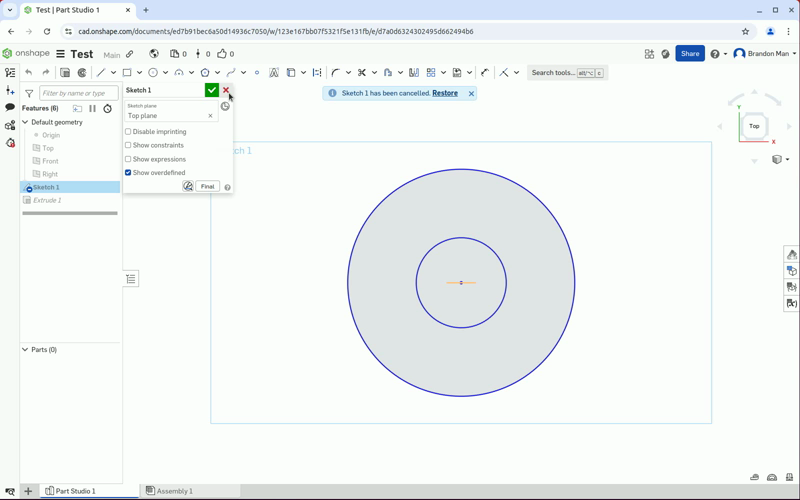
click(229, 92)
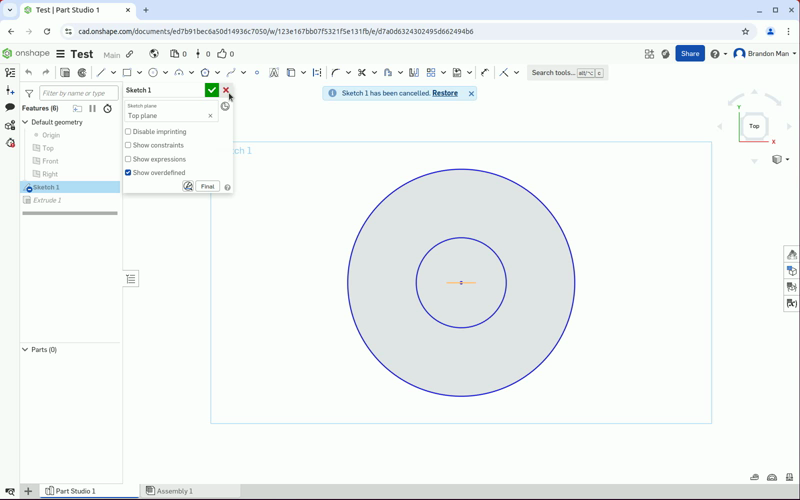
key(shift+s)
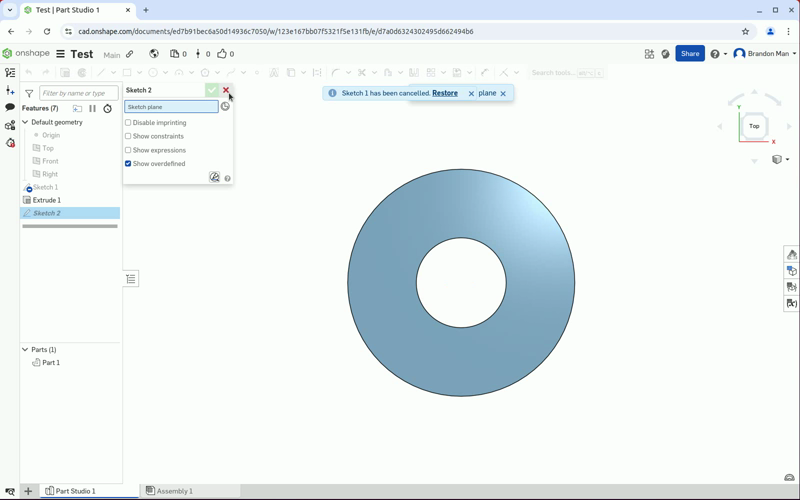
mouse_move(73, 150)
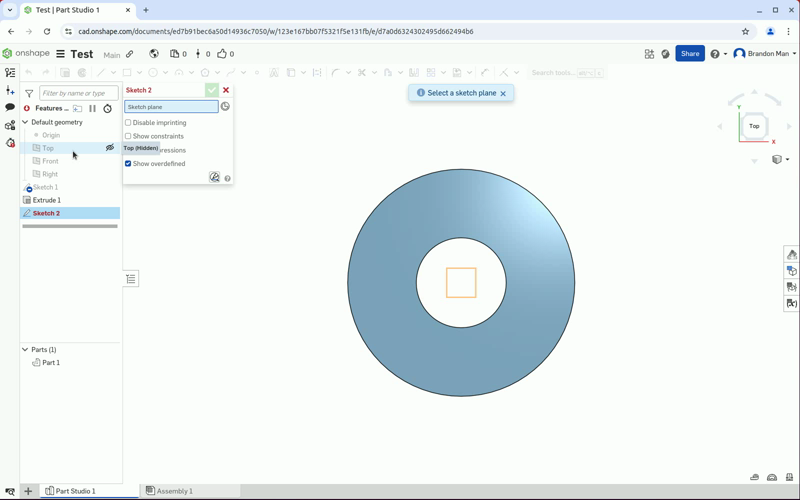
click(73, 150)
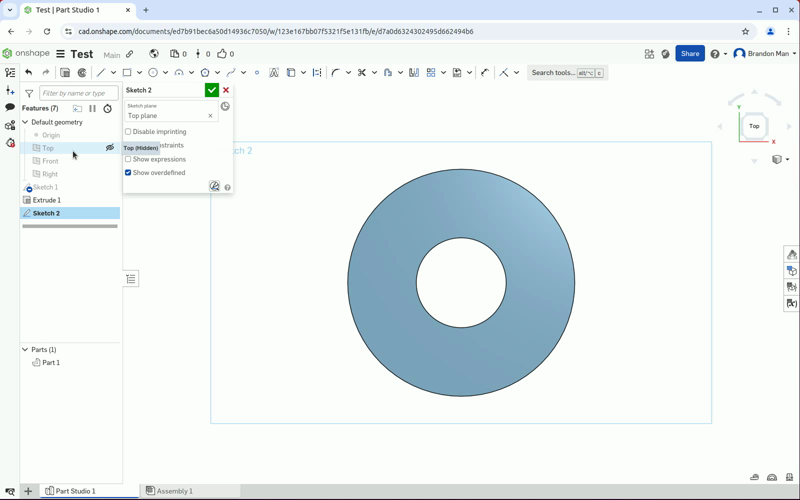
mouse_move(73, 352)
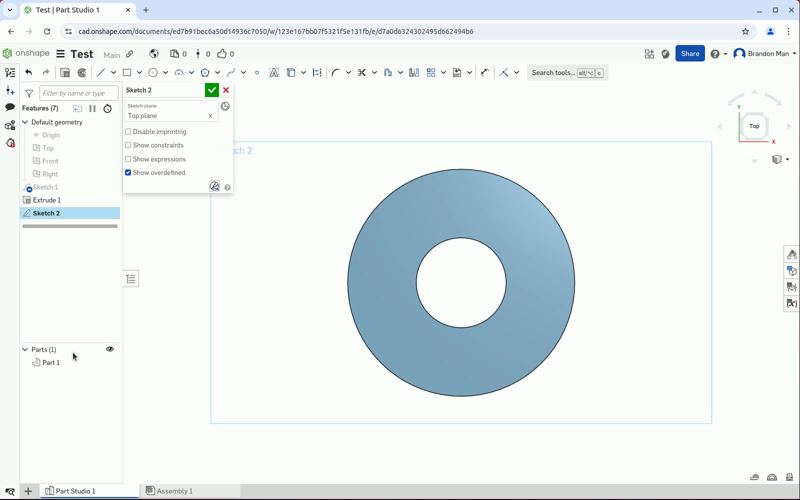
key(y)
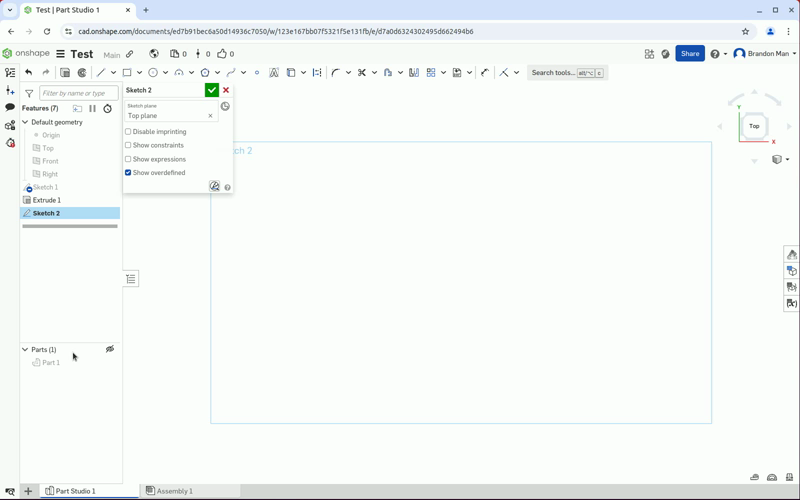
key(c)
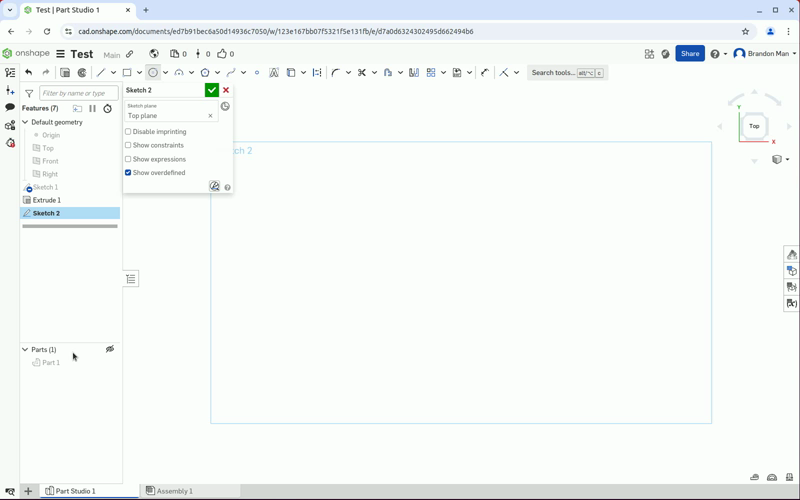
key_down(shift)
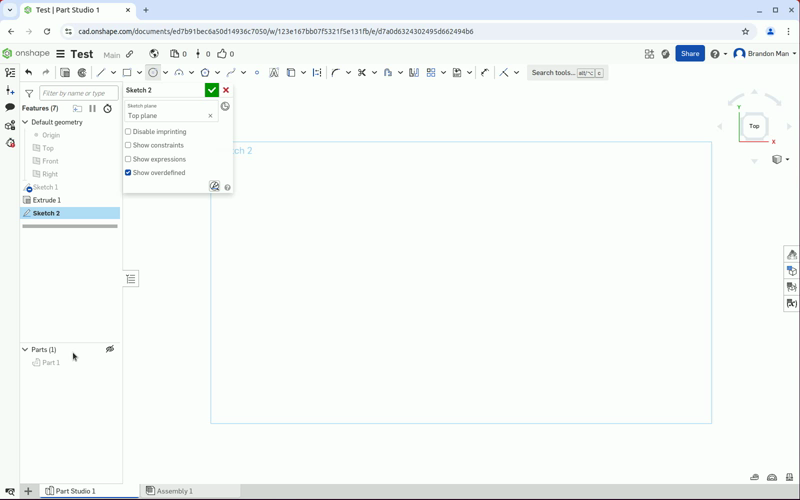
mouse_move(461, 282)
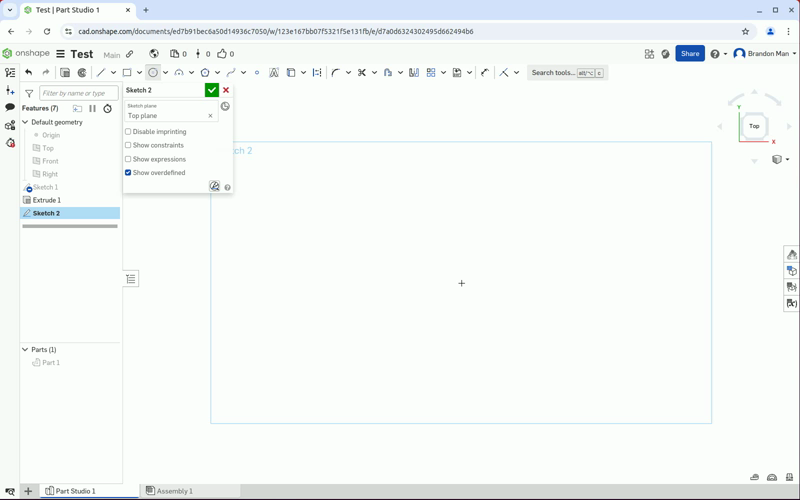
click(461, 282)
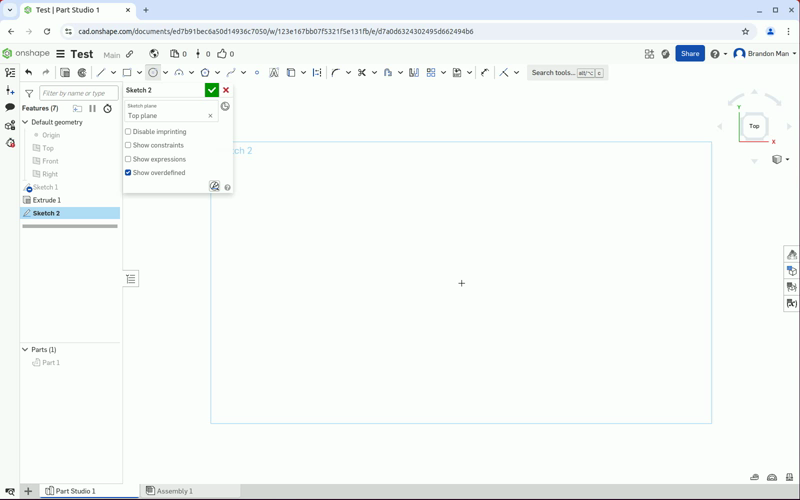
key_up(shift)
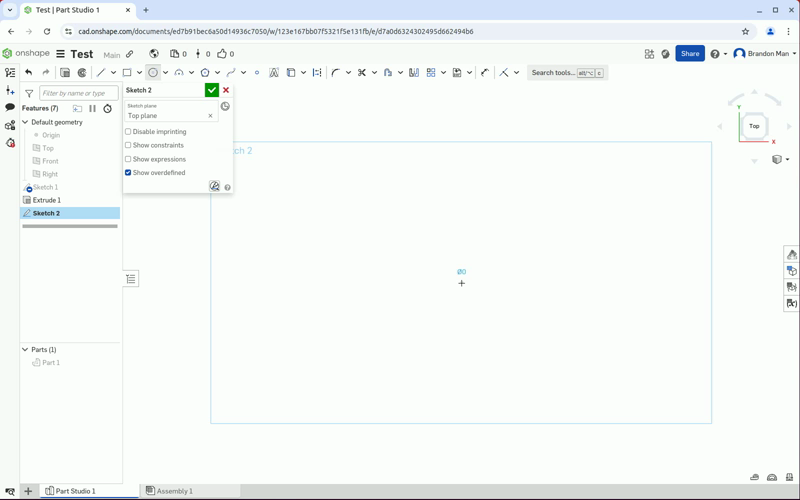
mouse_move(507, 282)
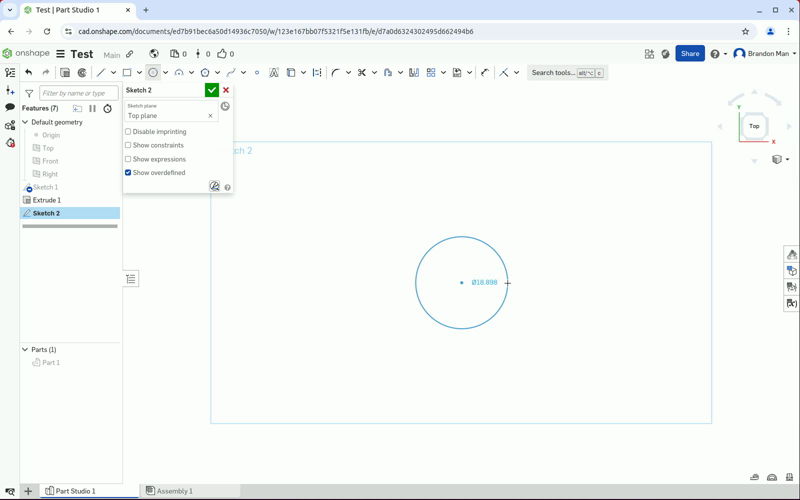
click(507, 282)
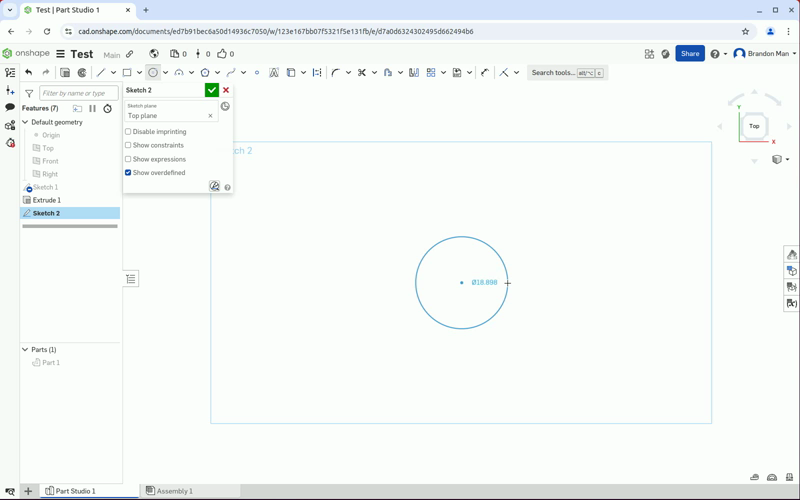
key(esc)
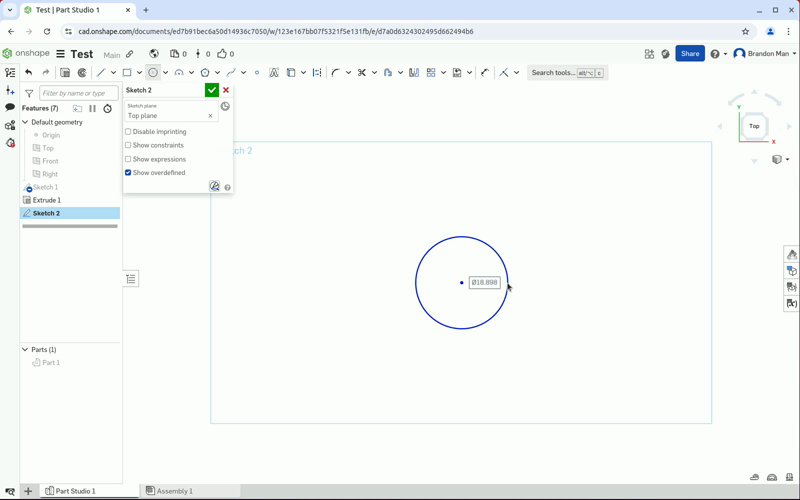
mouse_move(480, 289)
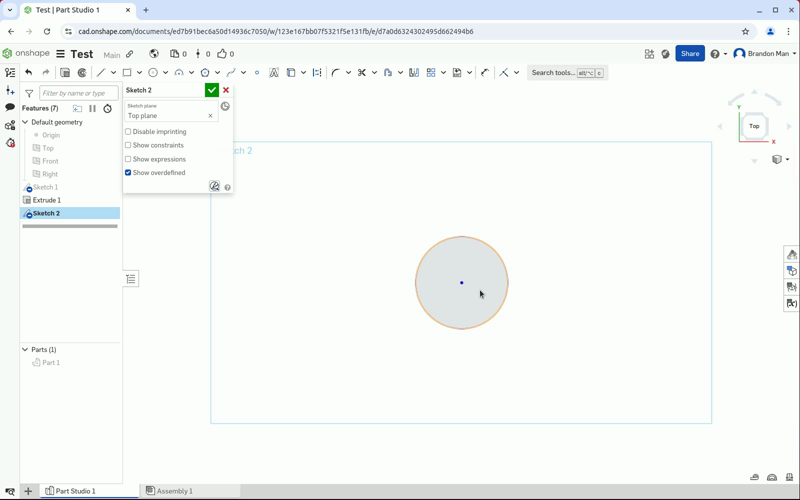
click(480, 289)
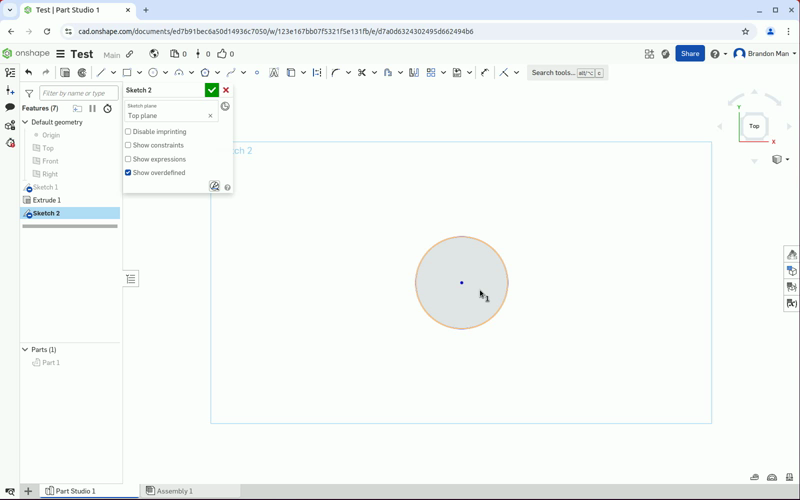
mouse_move(73, 352)
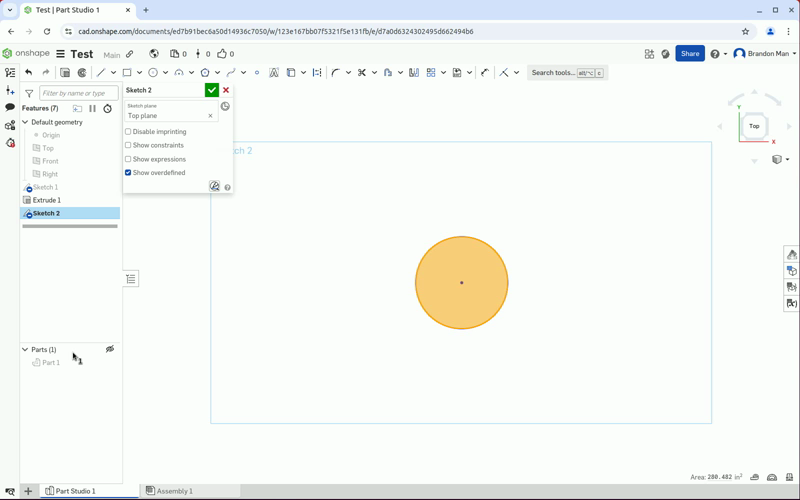
key(shift+y)
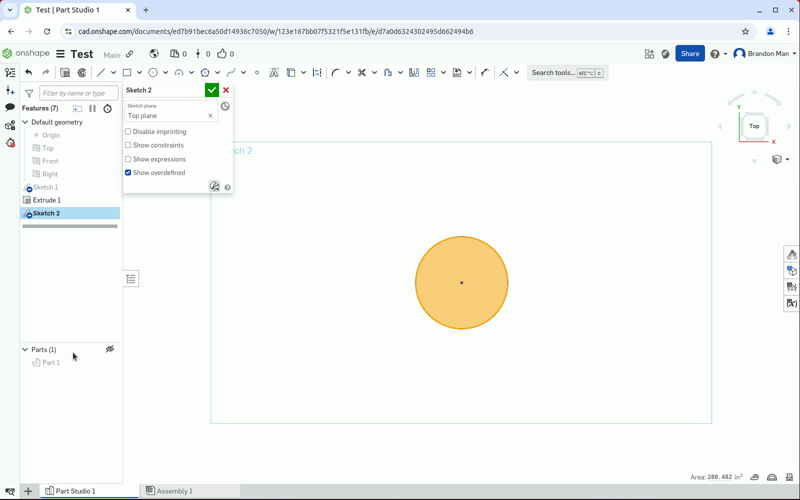
key(shift+e)
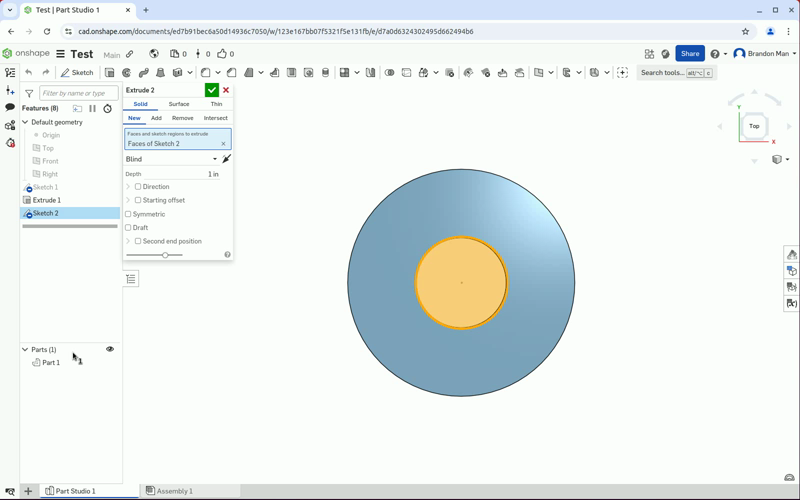
mouse_move(143, 106)
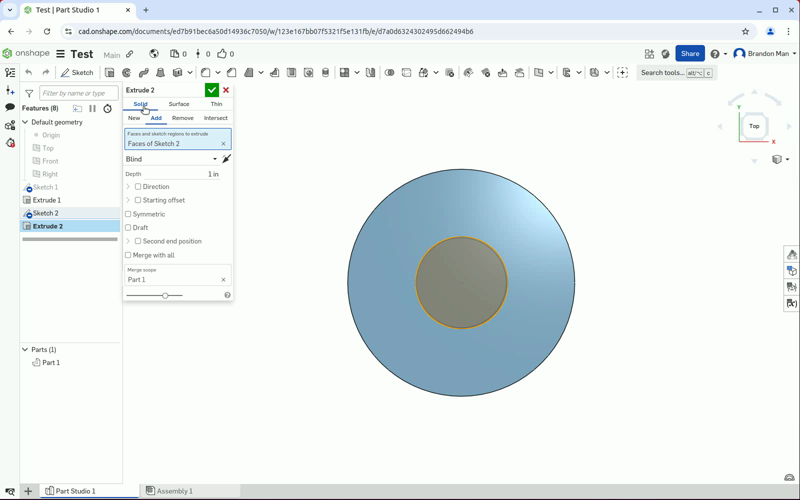
click(143, 106)
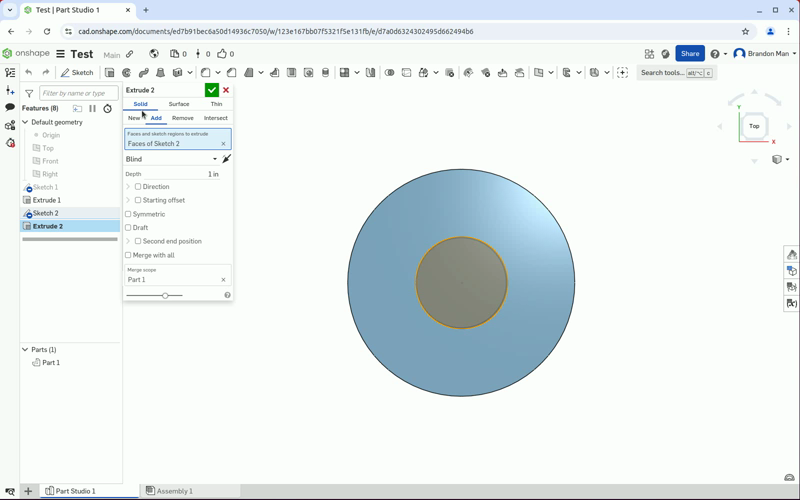
mouse_move(137, 120)
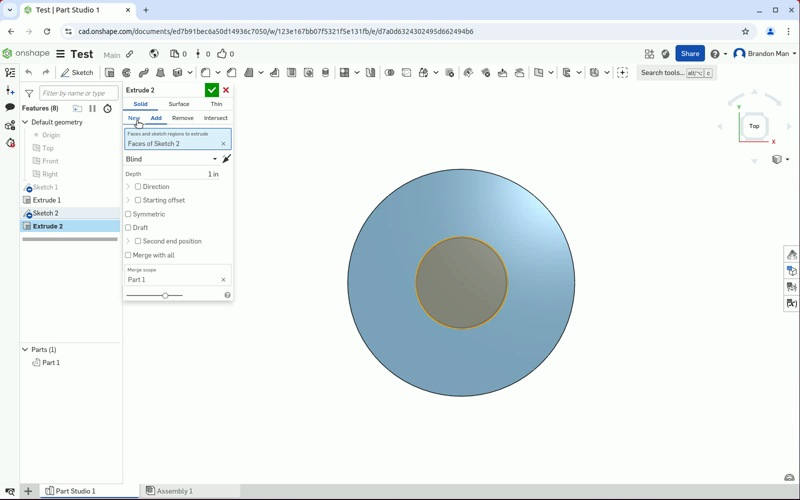
click(137, 120)
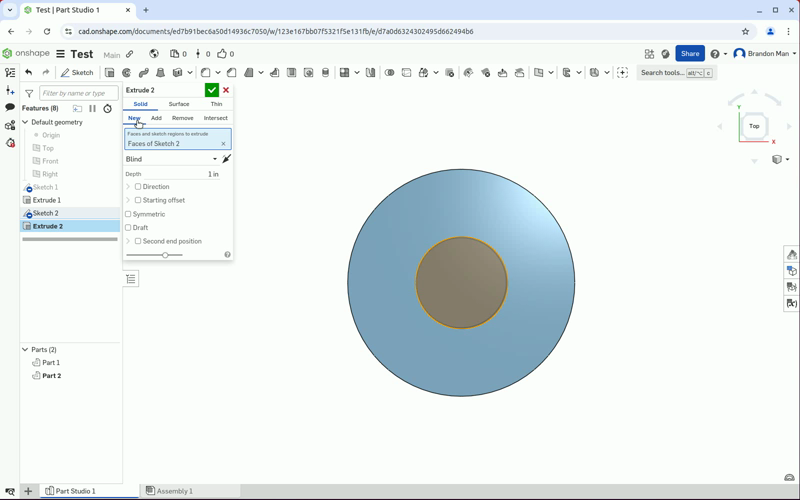
key(tab, 4)
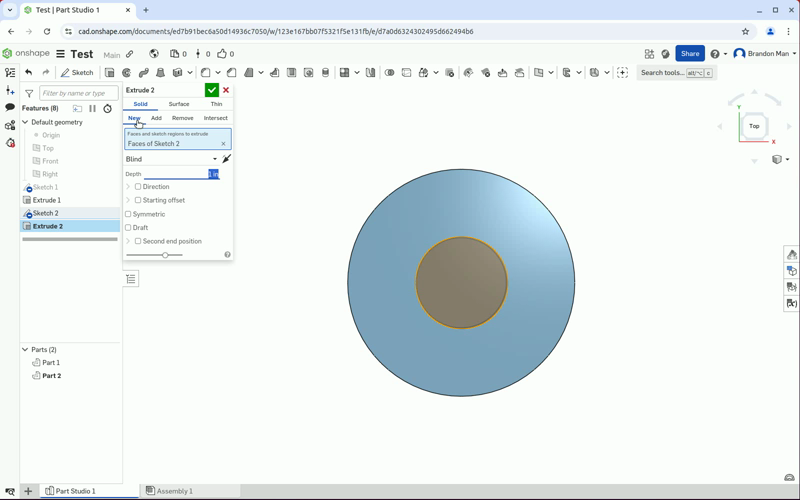
text(-4.574)
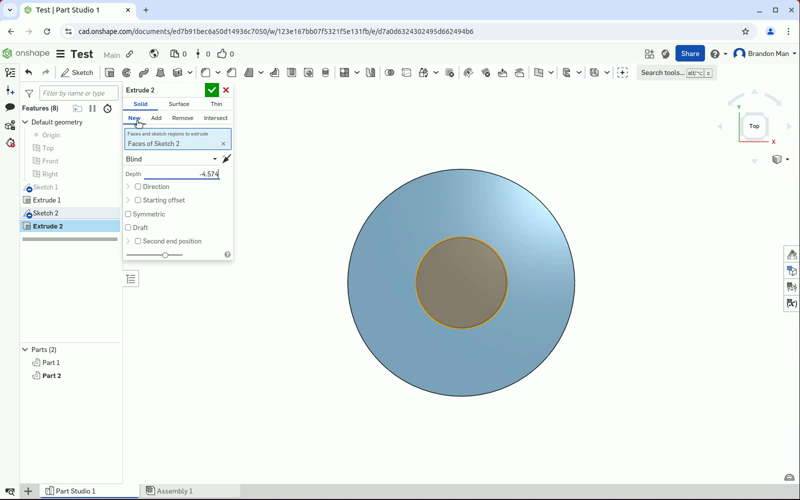
key(enter)
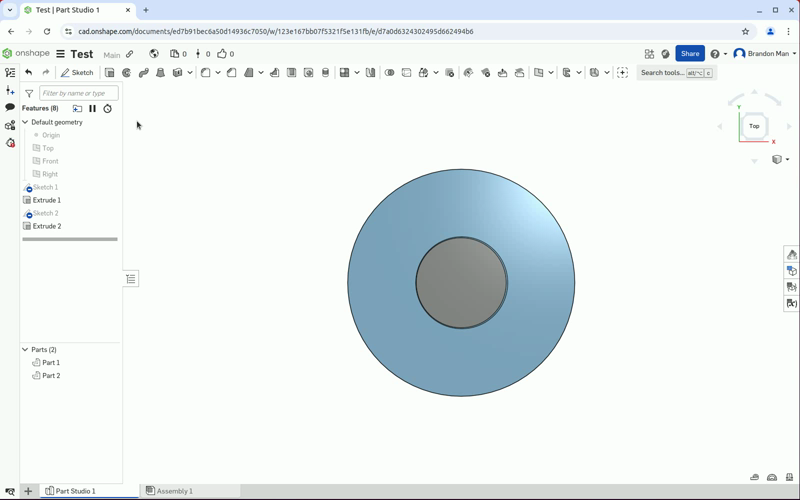
key(shift+h)
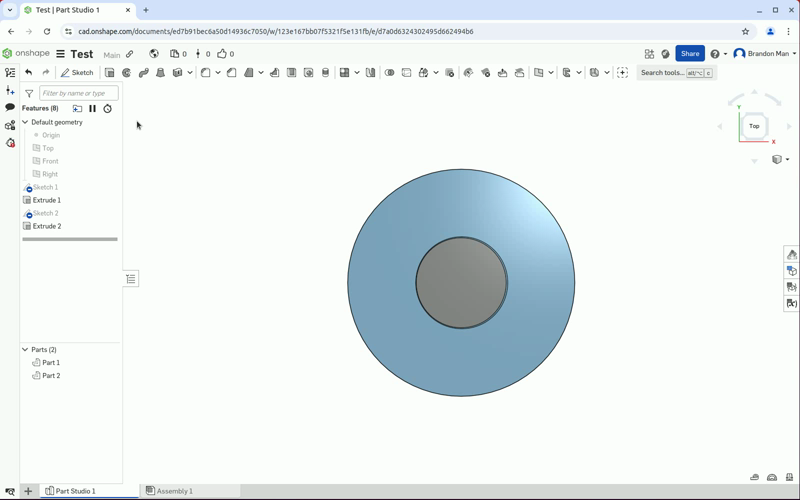
key(shift+h)
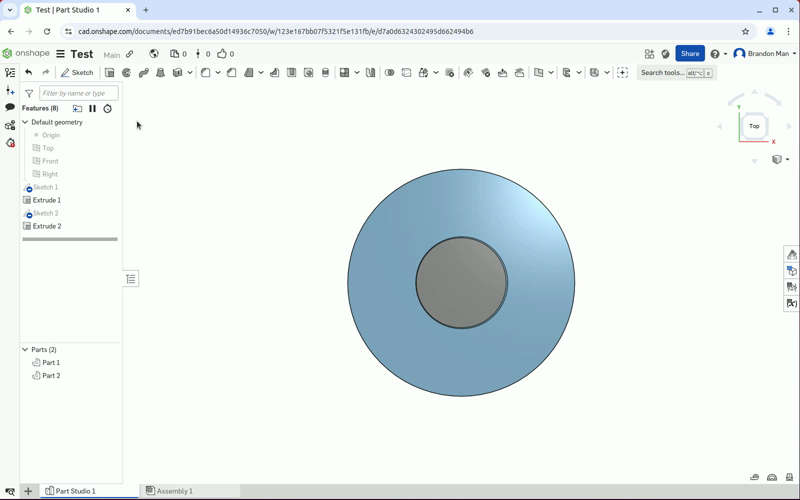
mouse_move(73, 189)
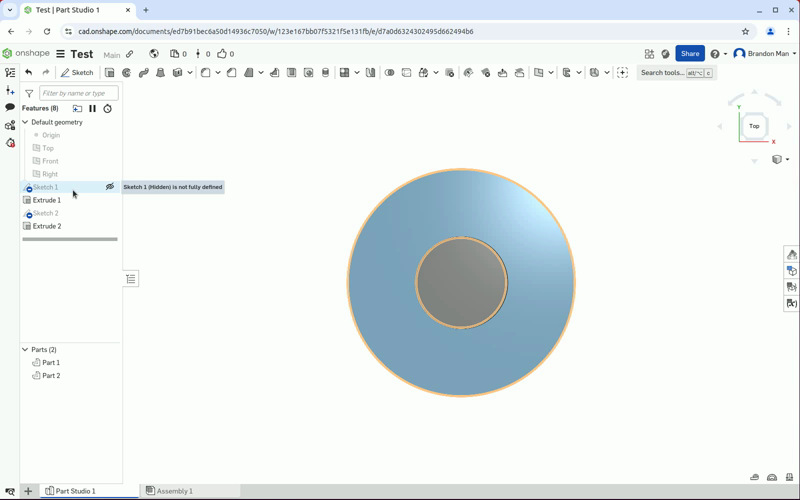
click(73, 189)
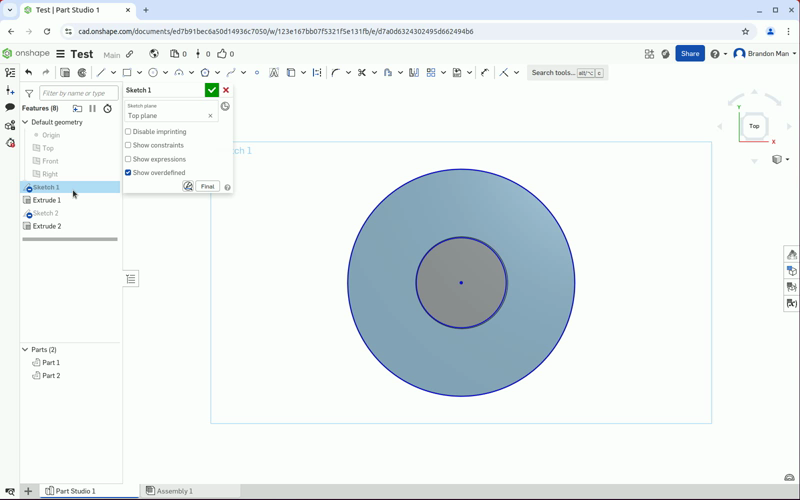
mouse_move(229, 92)
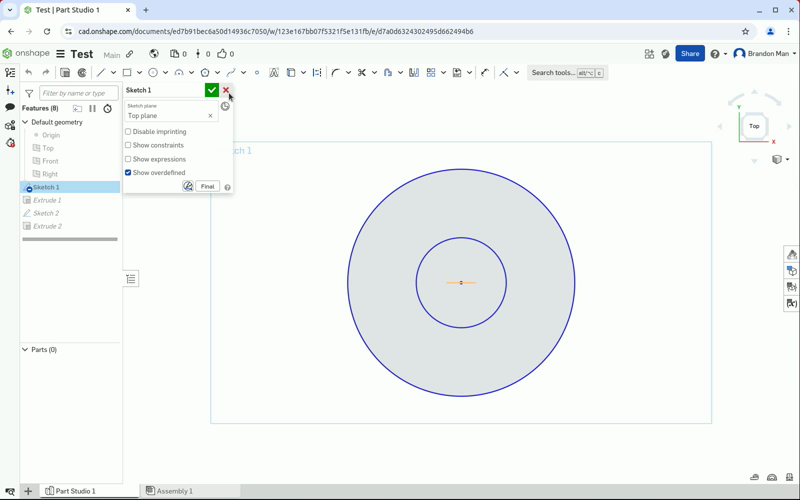
click(229, 92)
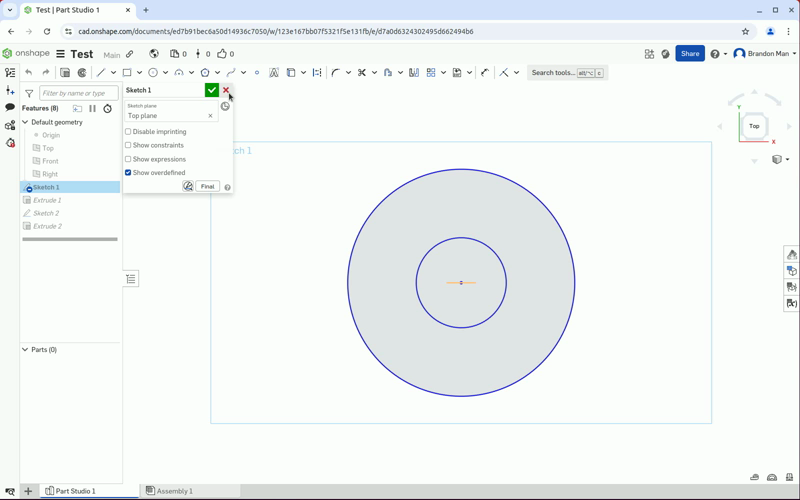
key(shift+s)
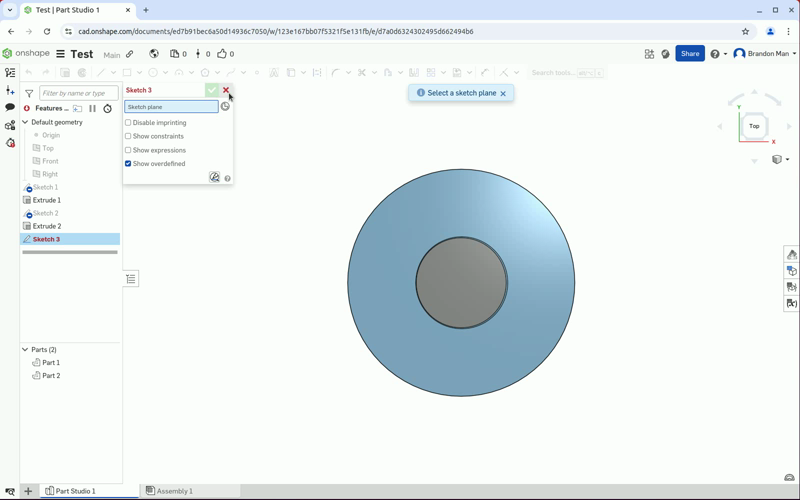
mouse_move(73, 150)
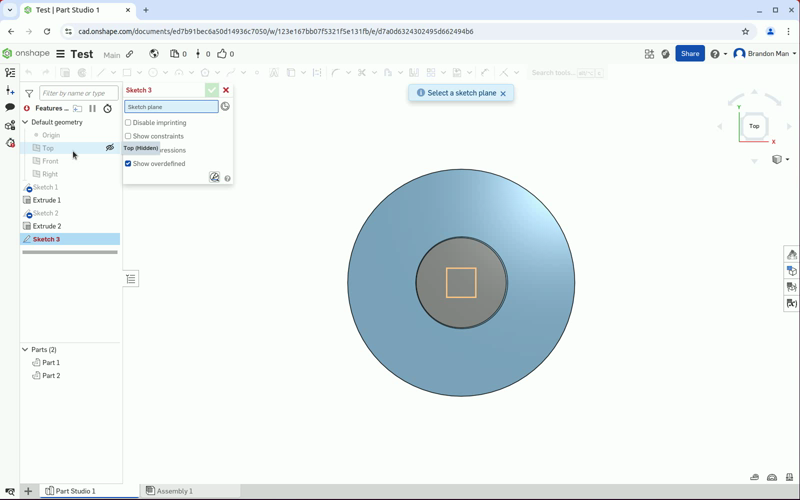
click(73, 150)
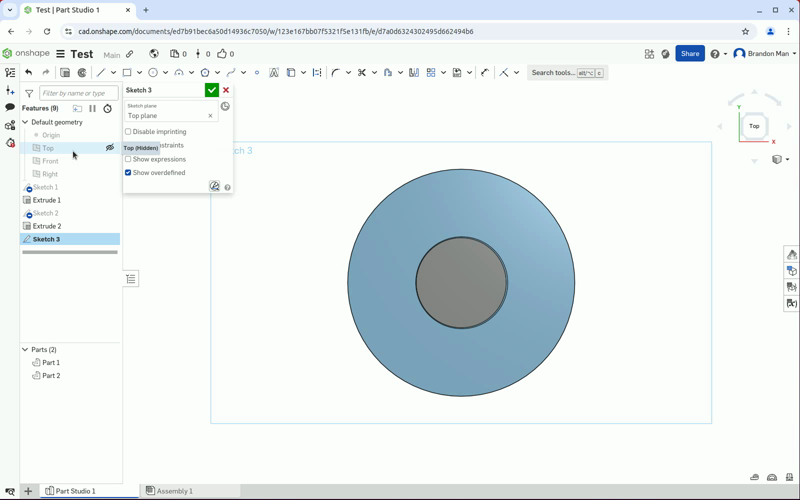
mouse_move(73, 352)
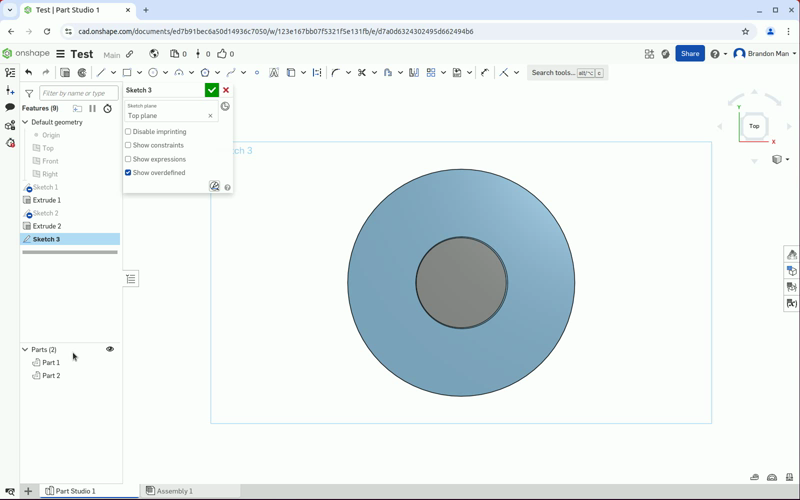
key(y)
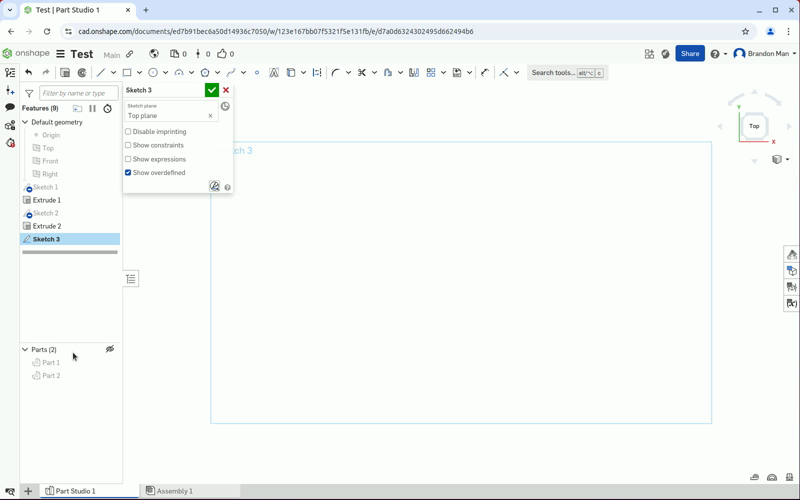
key(c)
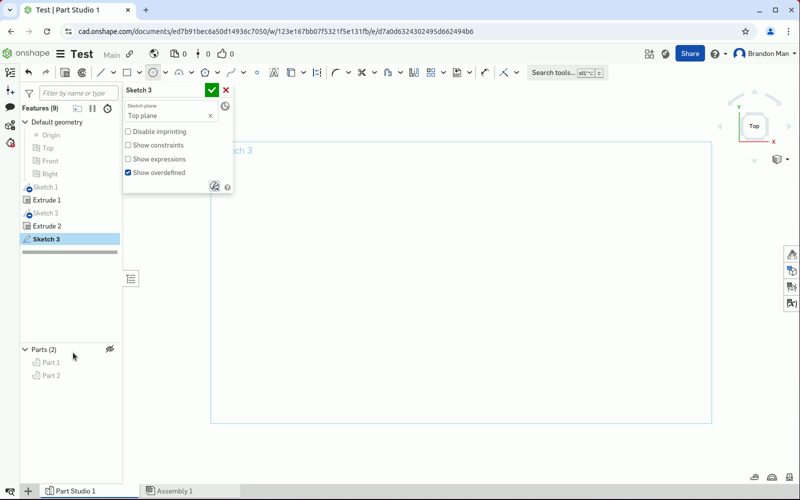
key_down(shift)
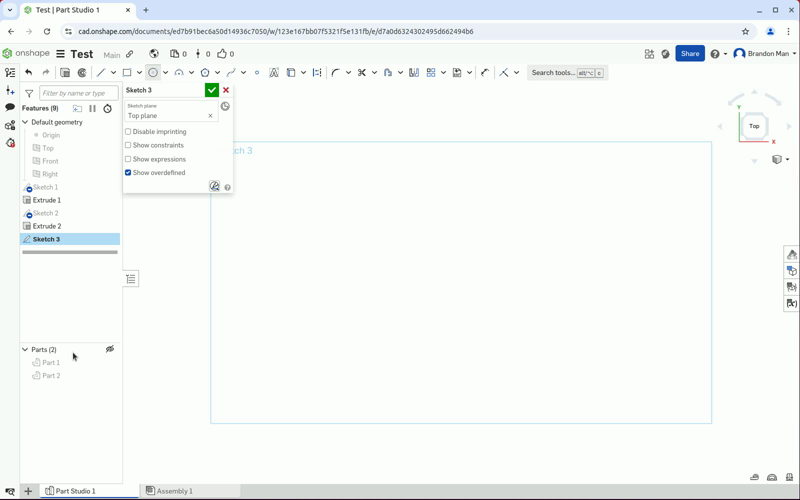
mouse_move(461, 280)
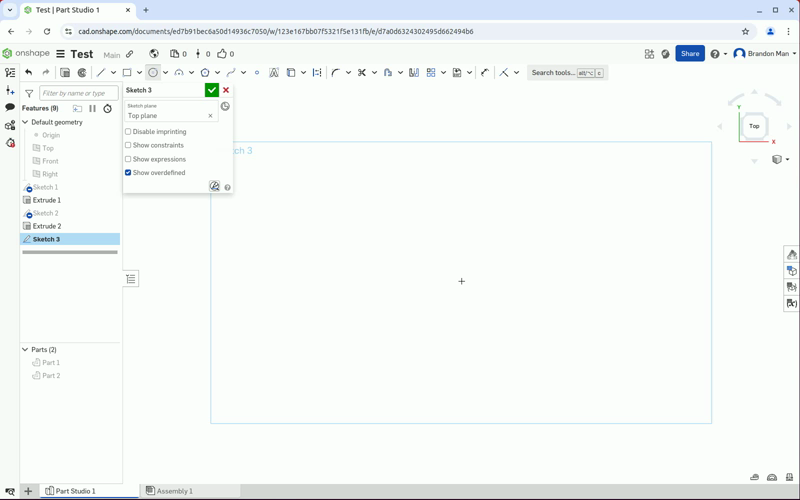
click(461, 280)
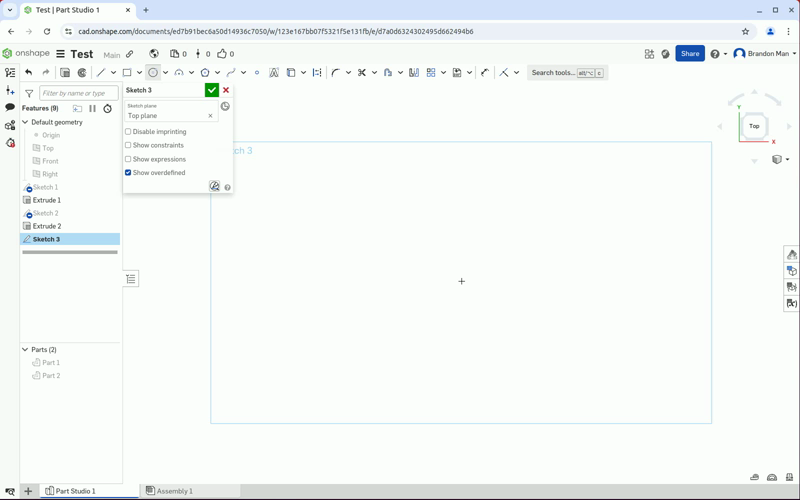
key_up(shift)
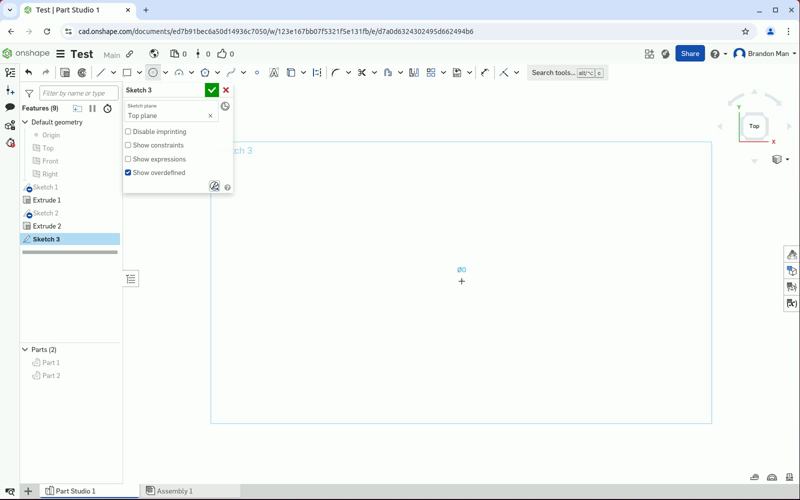
mouse_move(507, 280)
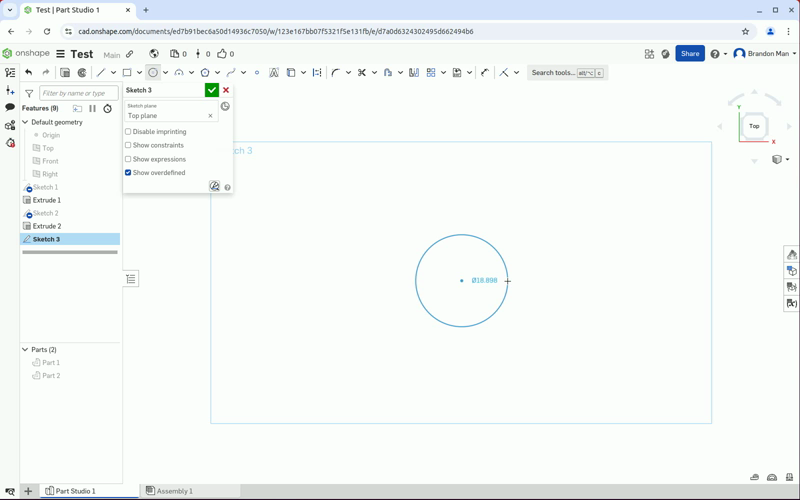
click(507, 280)
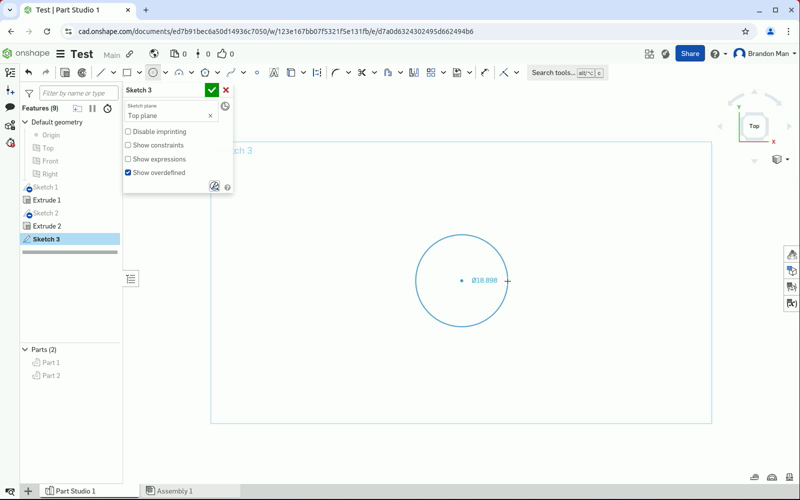
key(esc)
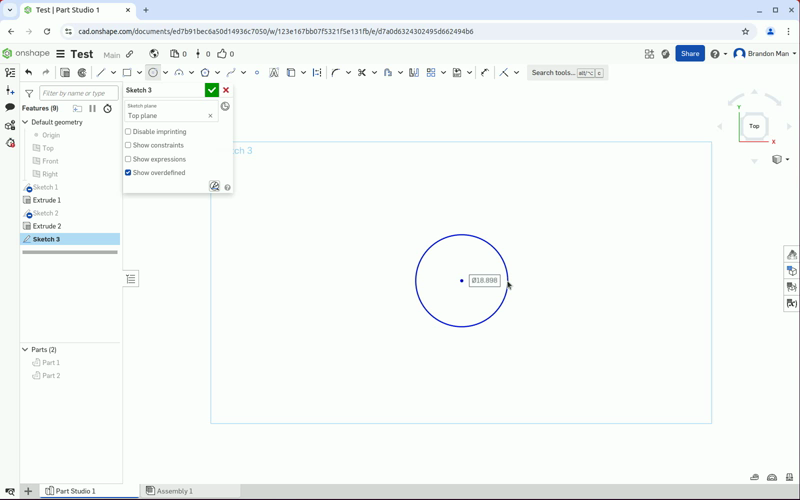
mouse_move(423, 287)
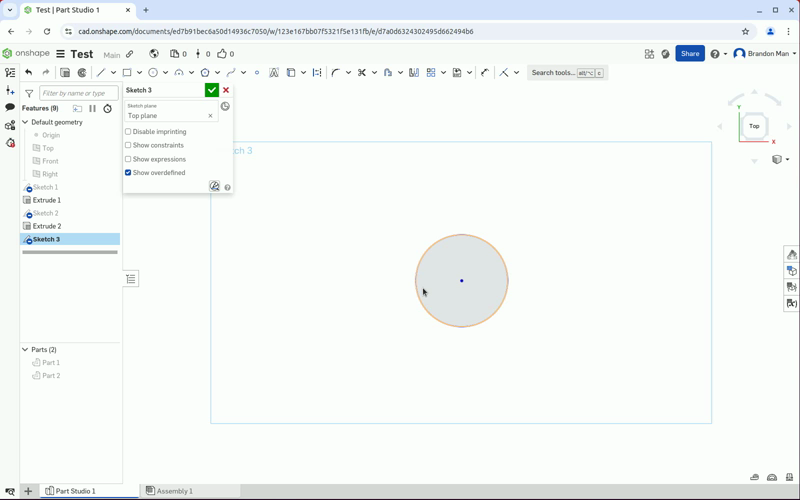
click(423, 287)
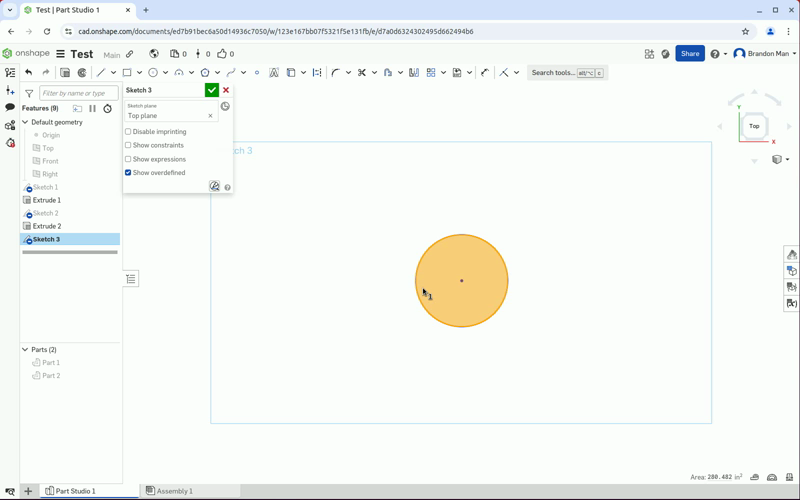
mouse_move(73, 352)
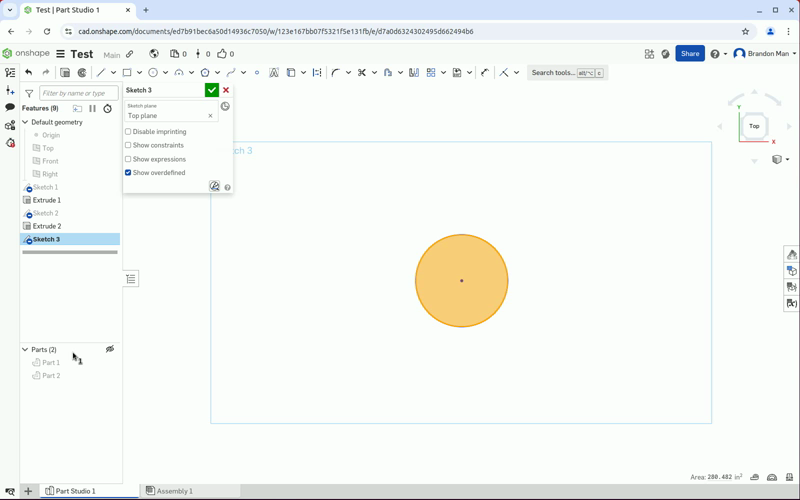
key(shift+y)
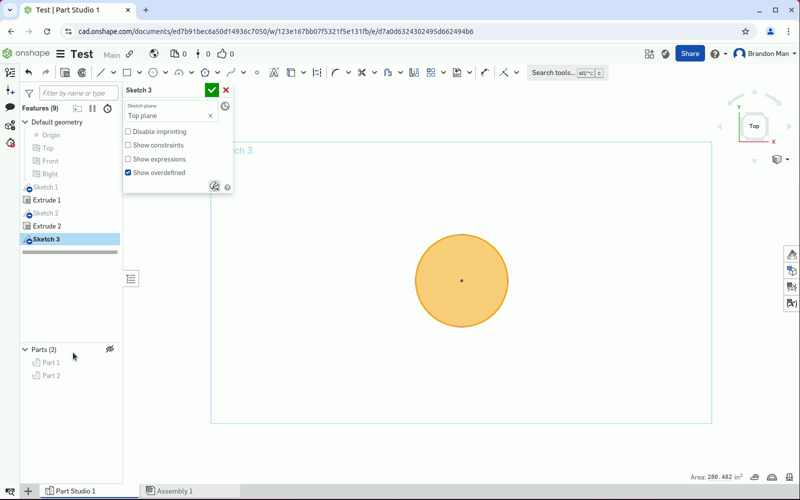
key(shift+e)
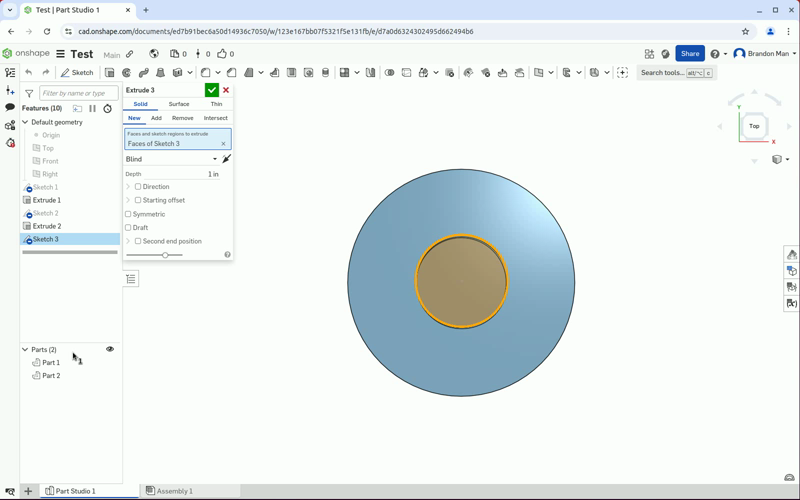
mouse_move(143, 106)
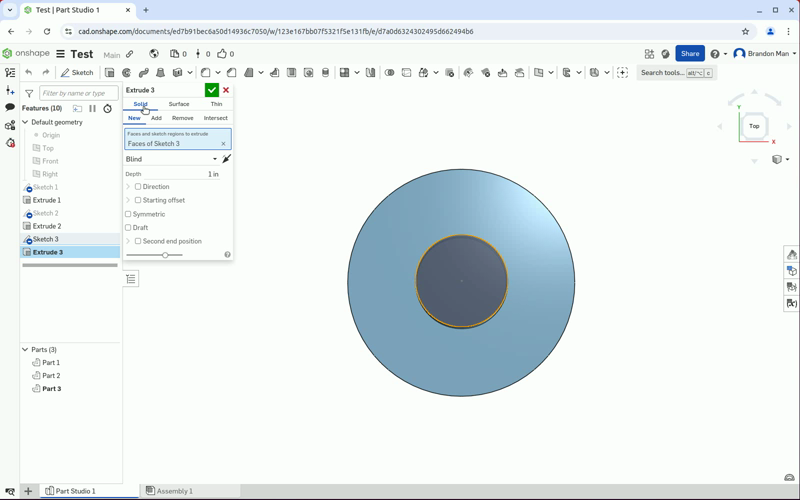
click(143, 106)
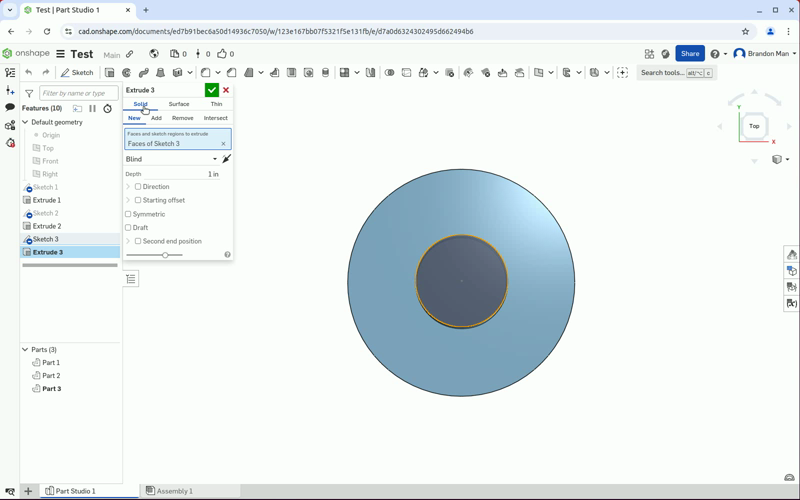
mouse_move(137, 120)
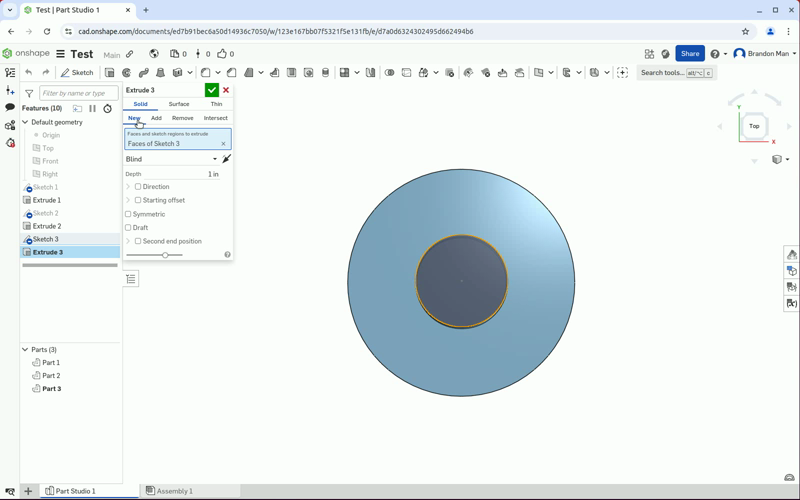
click(137, 120)
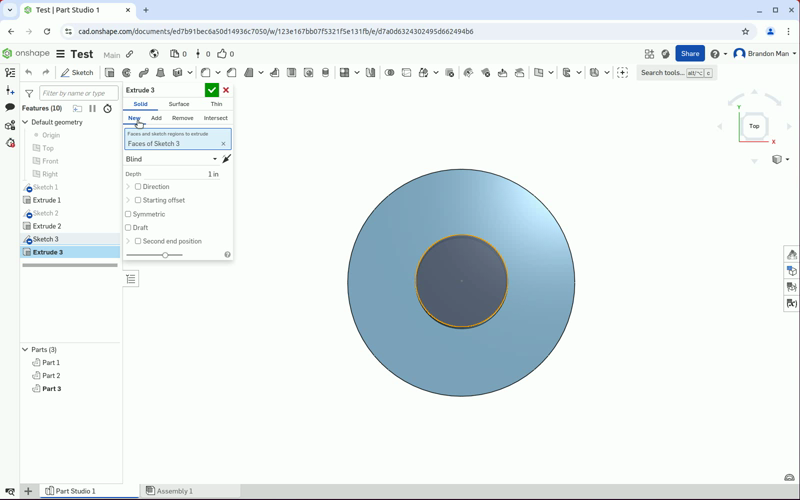
key(tab, 4)
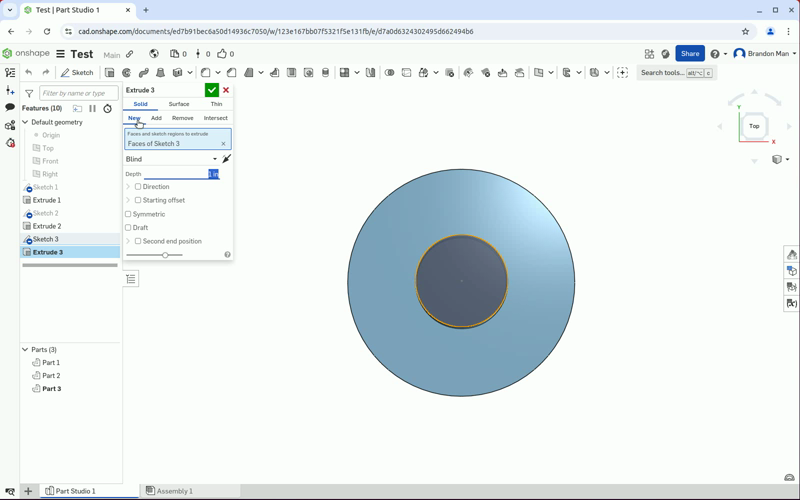
text(8.906)
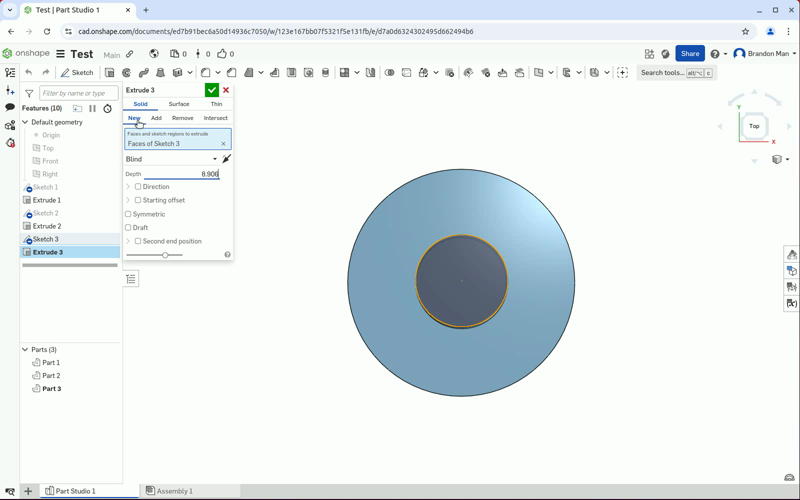
key(enter)
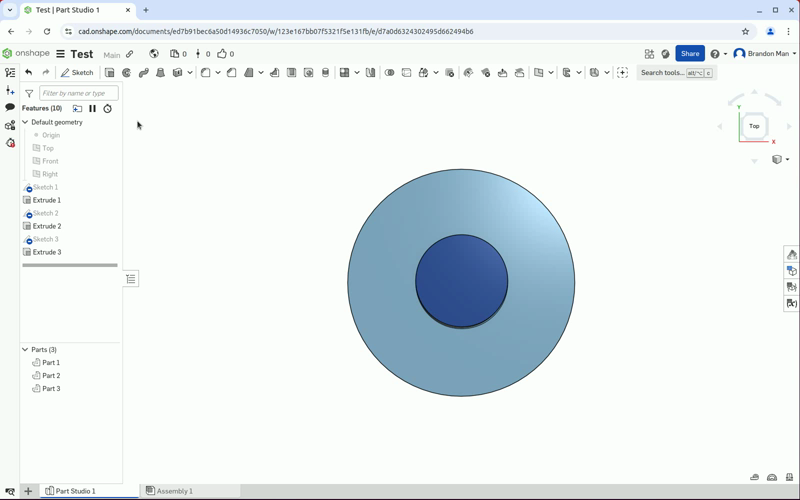
key(shift+h)
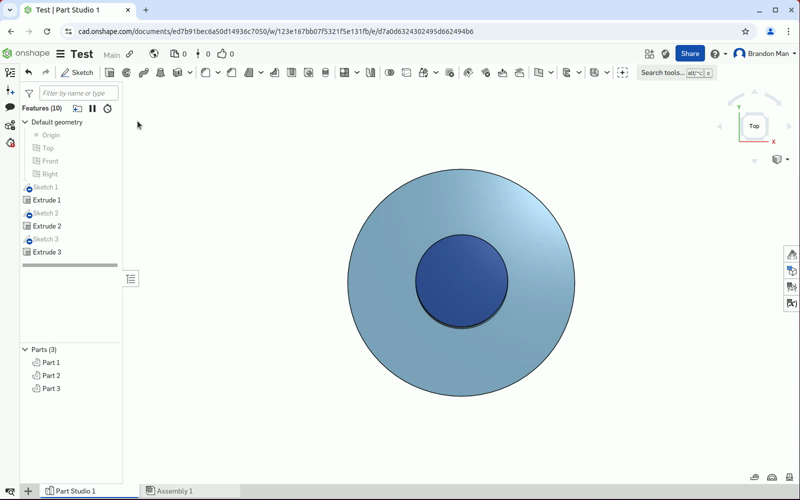
key(shift+h)
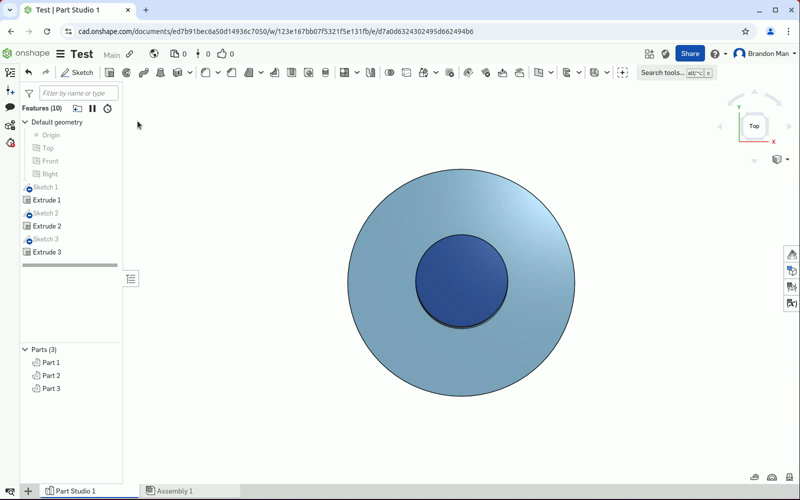
key(shift+7)
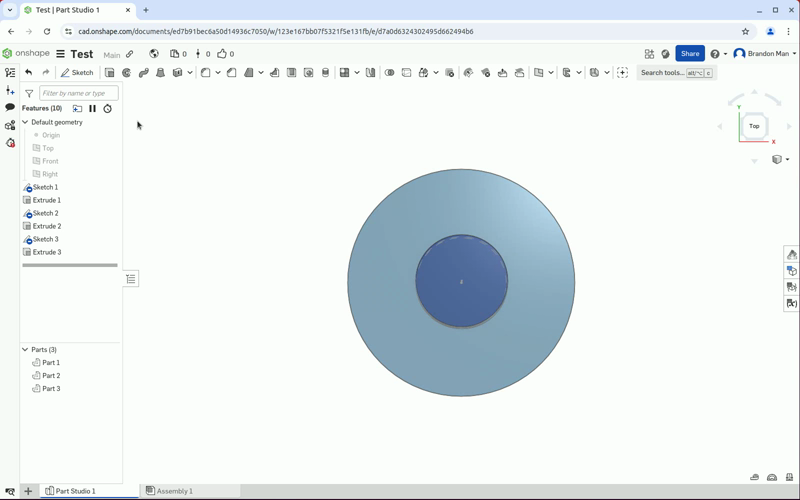
key(up, 3)
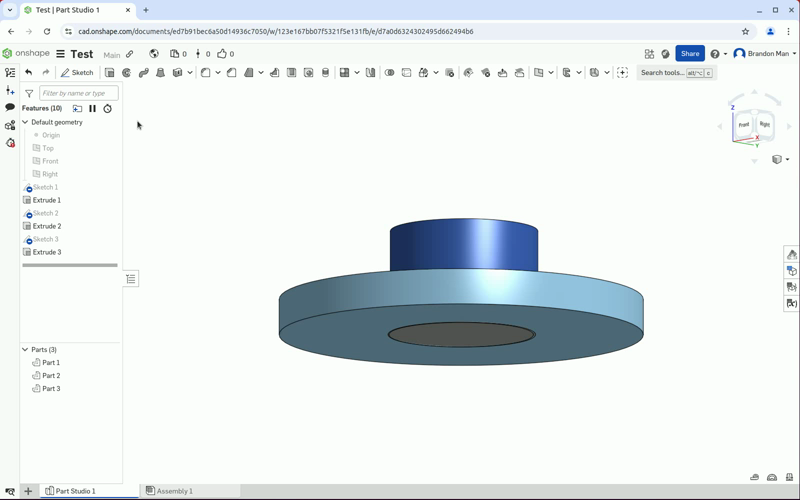
key(left, 3)
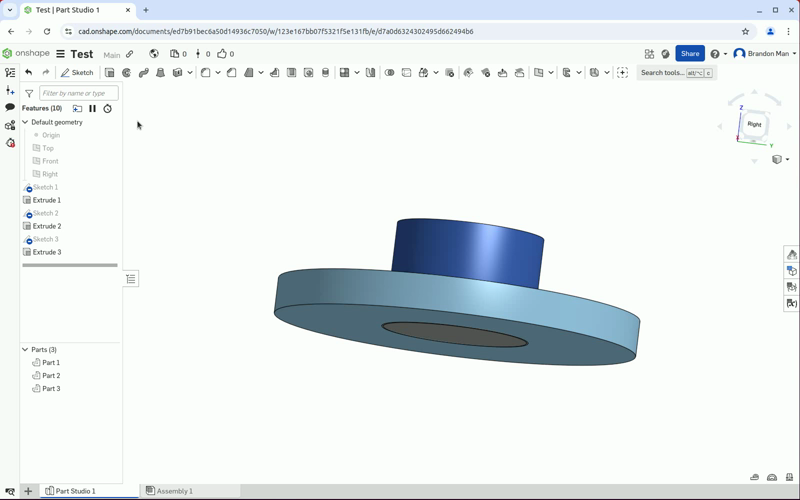
key(right, 3)
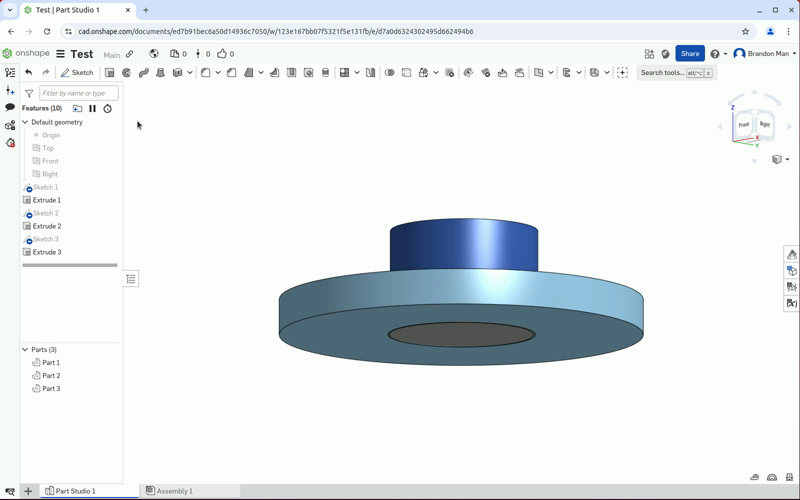
key(down, 3)
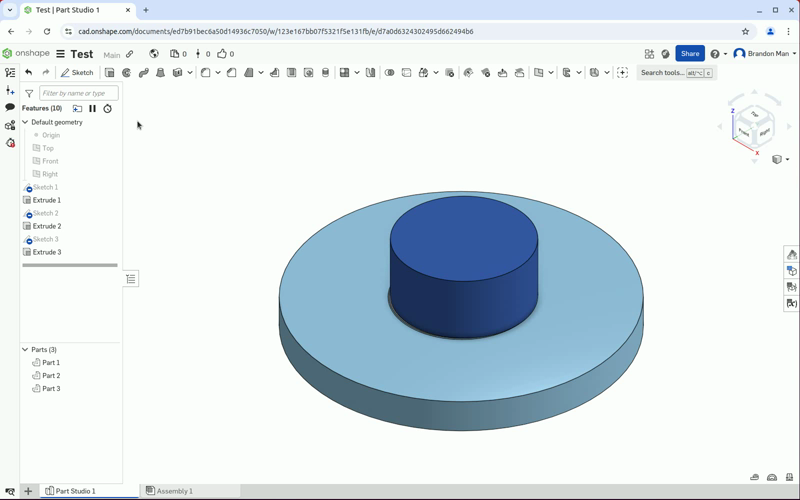
mouse_move(73, 189)
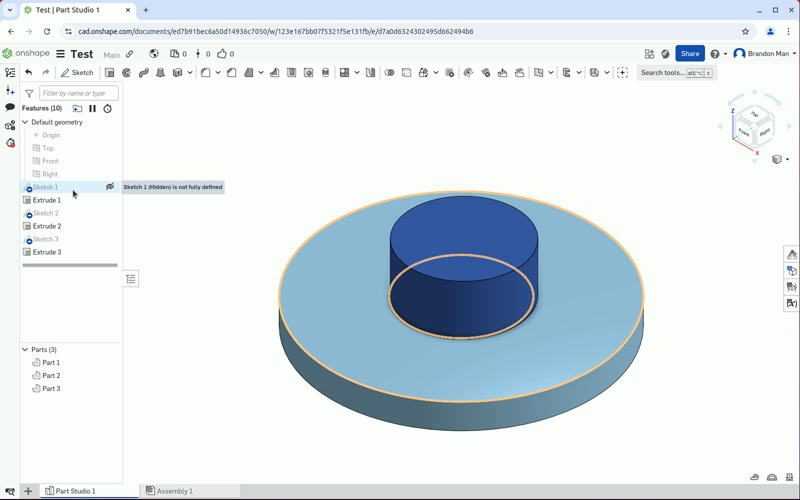
click(73, 189)